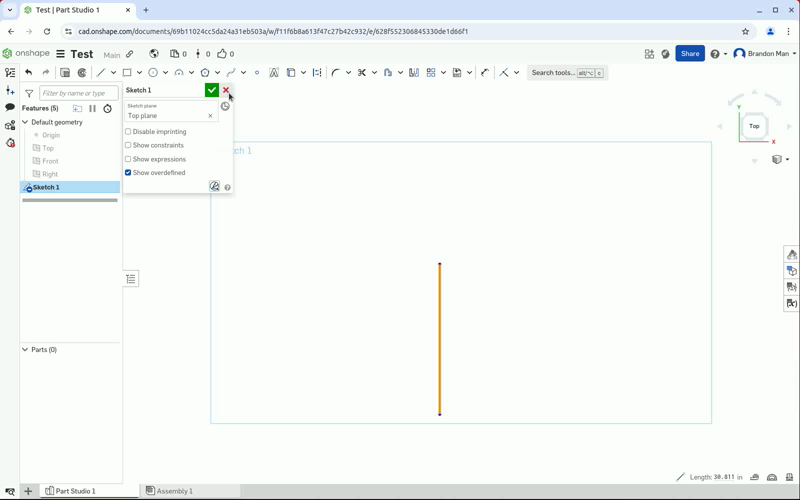
key(shift+h)
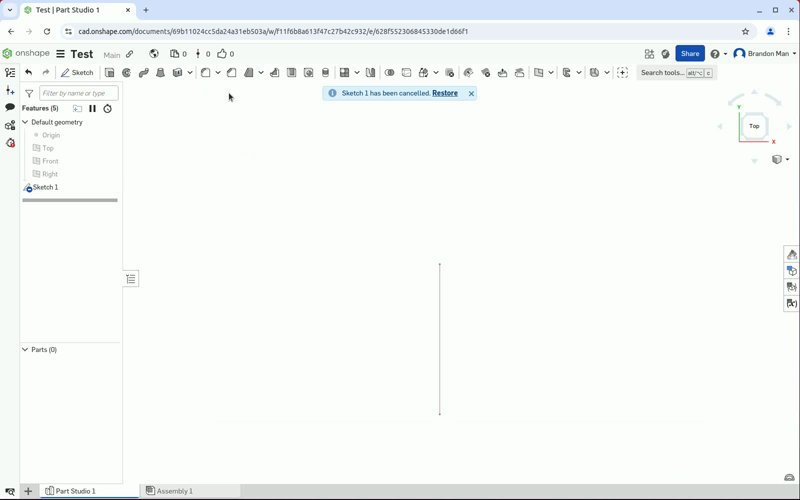
key(shift+s)
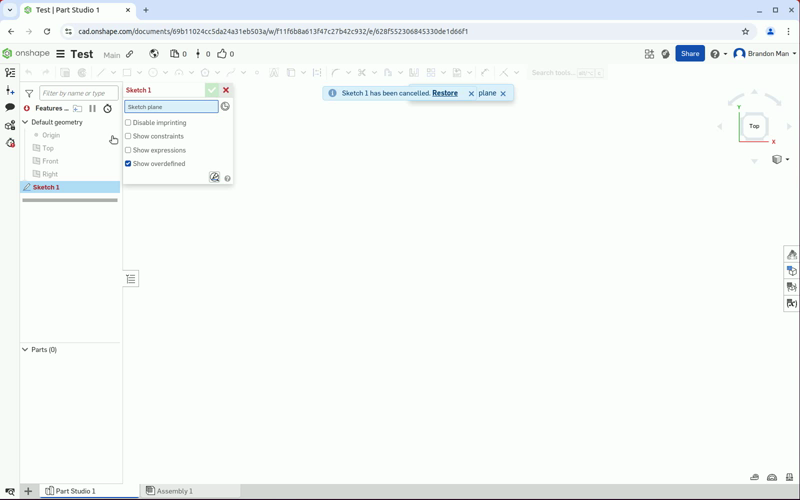
mouse_move(73, 150)
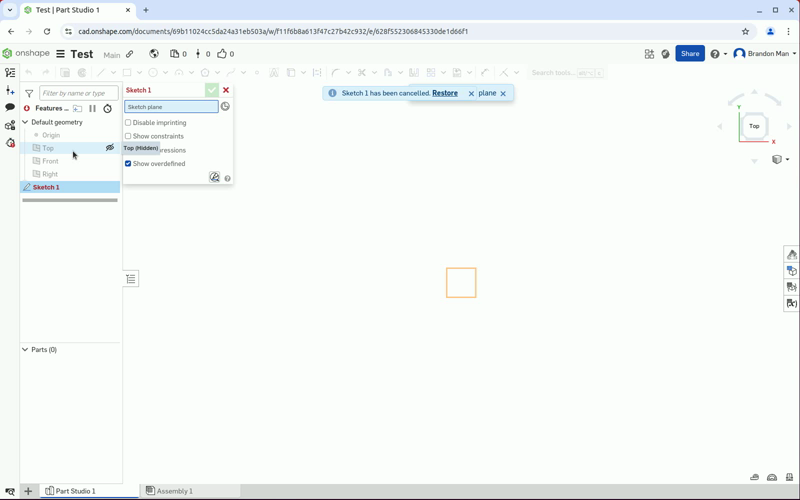
click(73, 150)
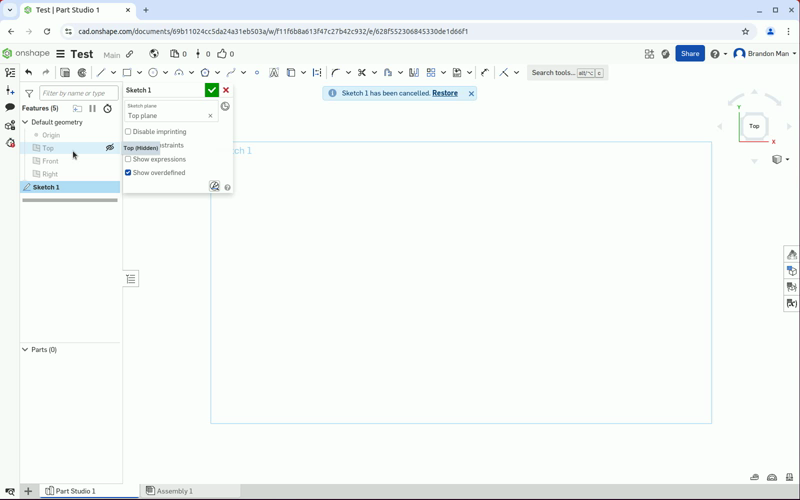
mouse_move(73, 352)
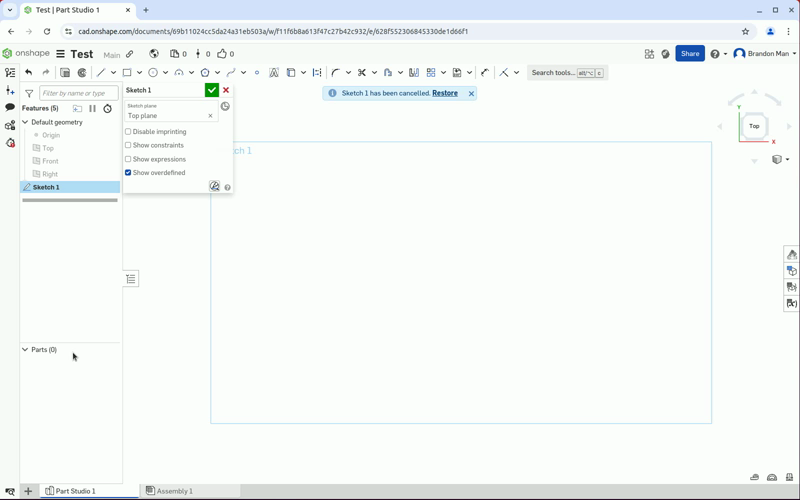
key(y)
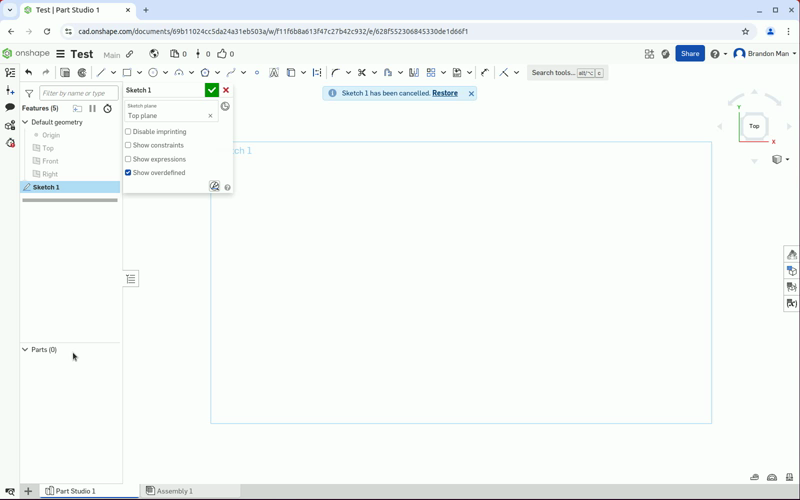
key(c)
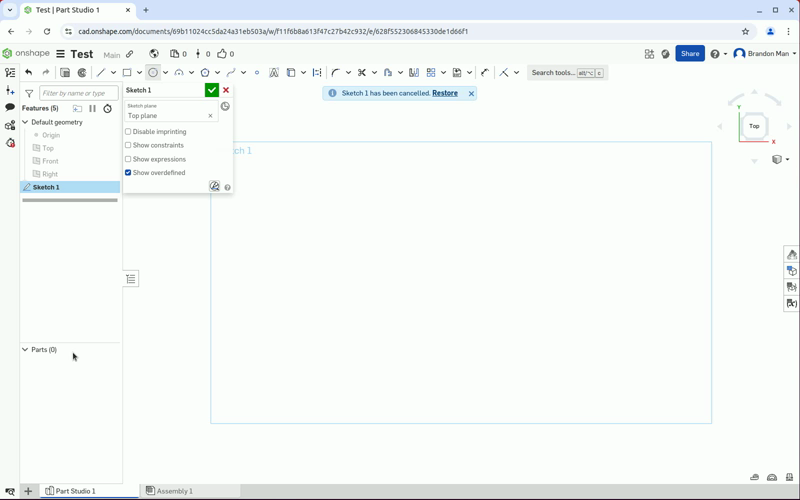
key_down(shift)
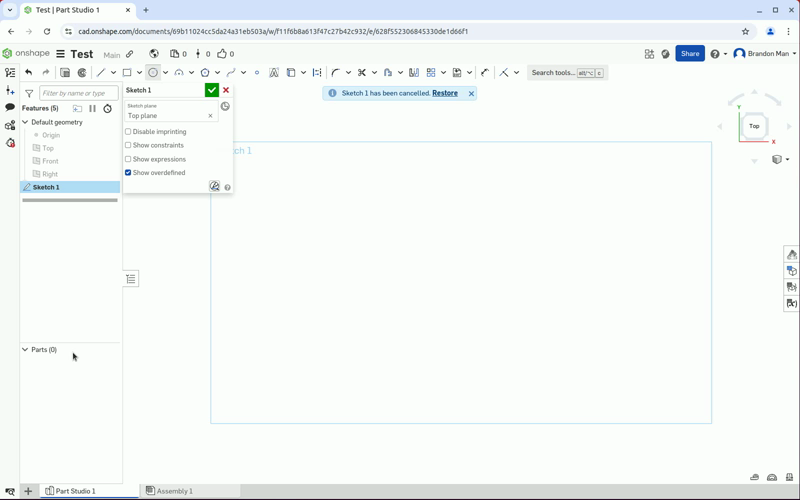
mouse_move(395, 282)
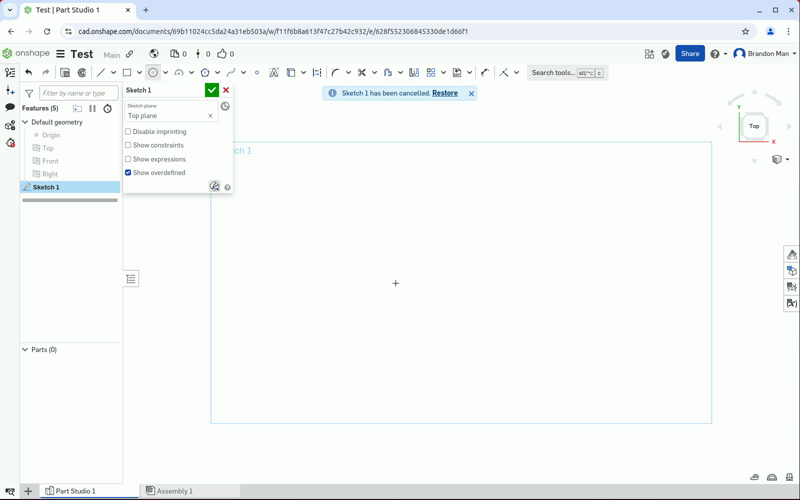
click(395, 282)
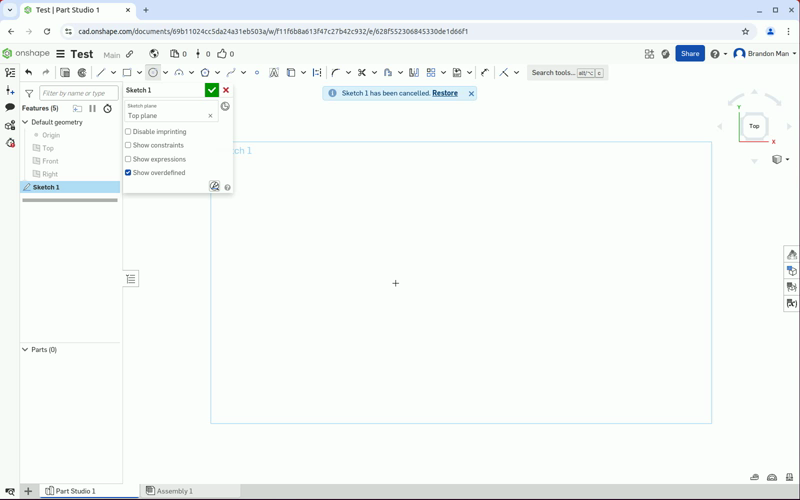
key_up(shift)
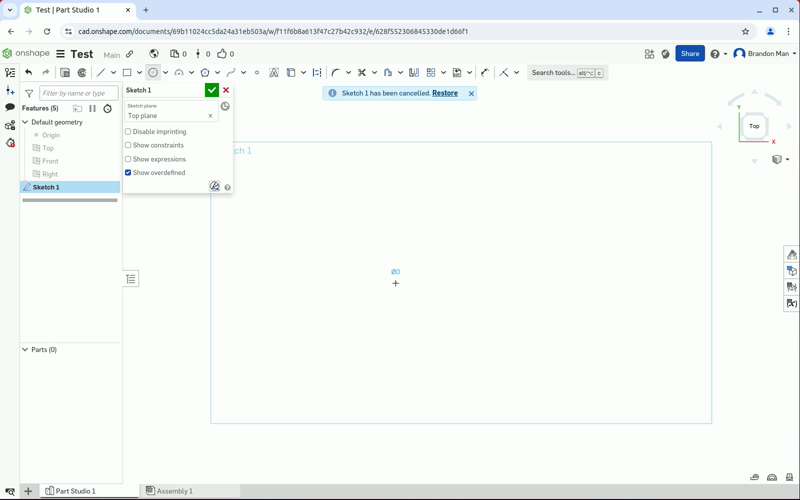
mouse_move(443, 282)
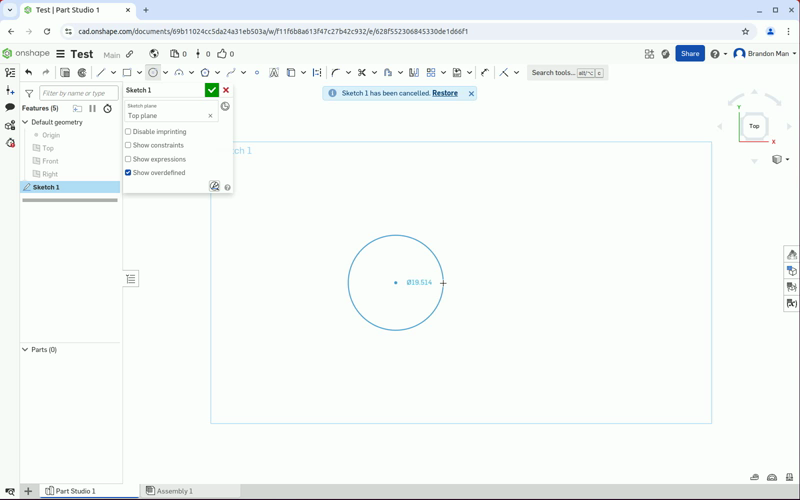
click(443, 282)
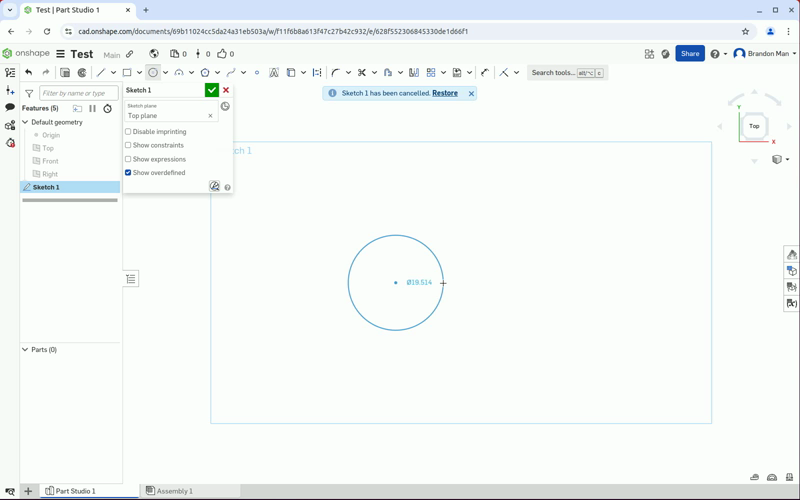
key(esc)
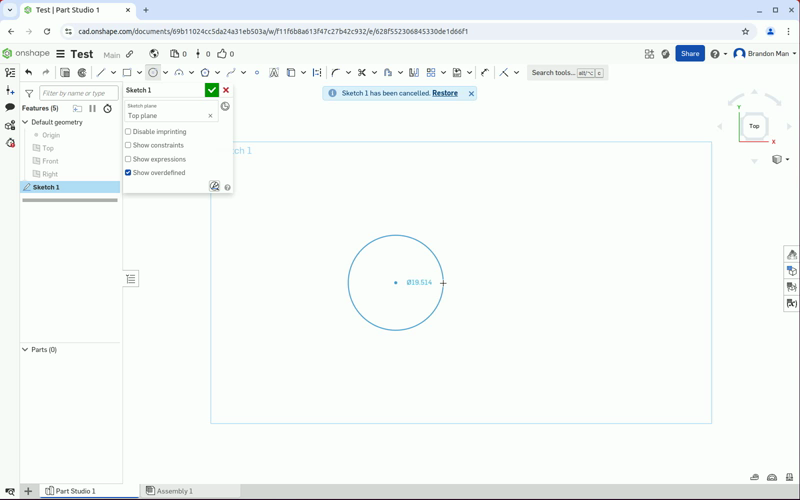
key(c)
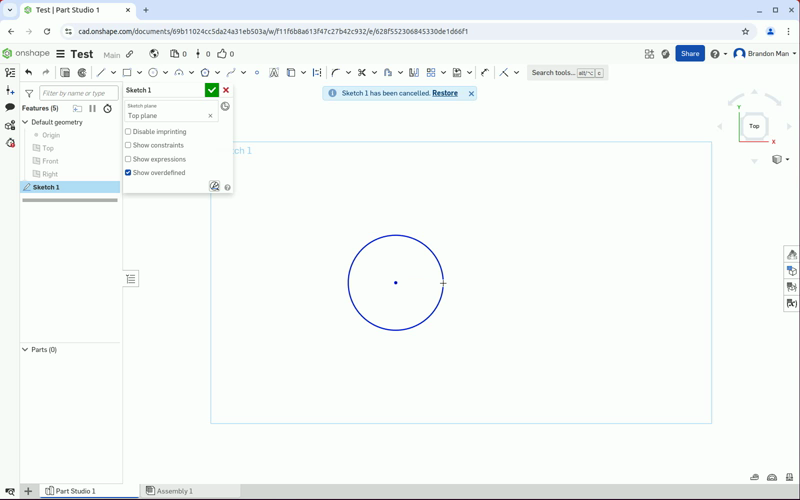
key_down(shift)
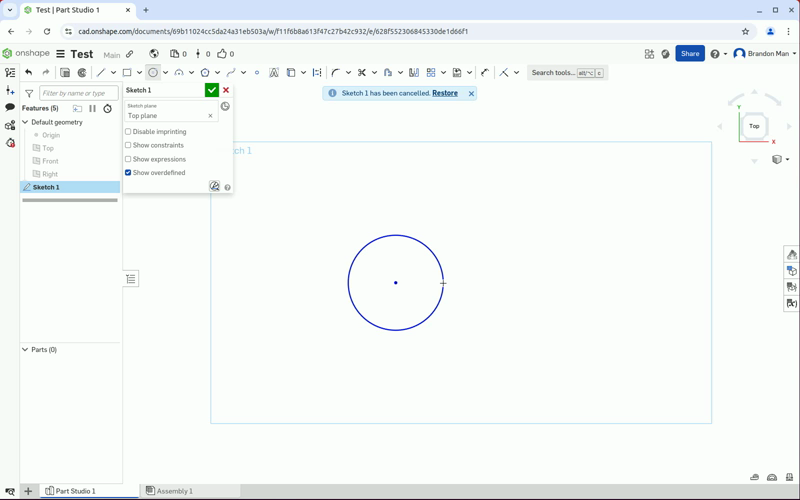
mouse_move(395, 282)
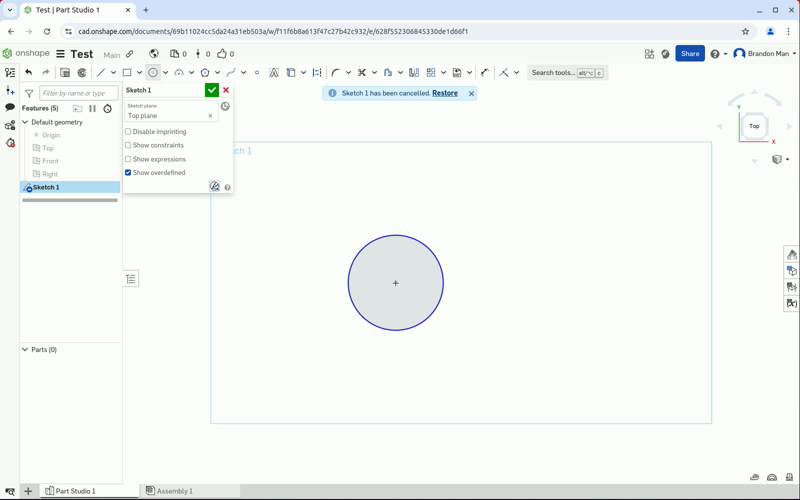
click(395, 282)
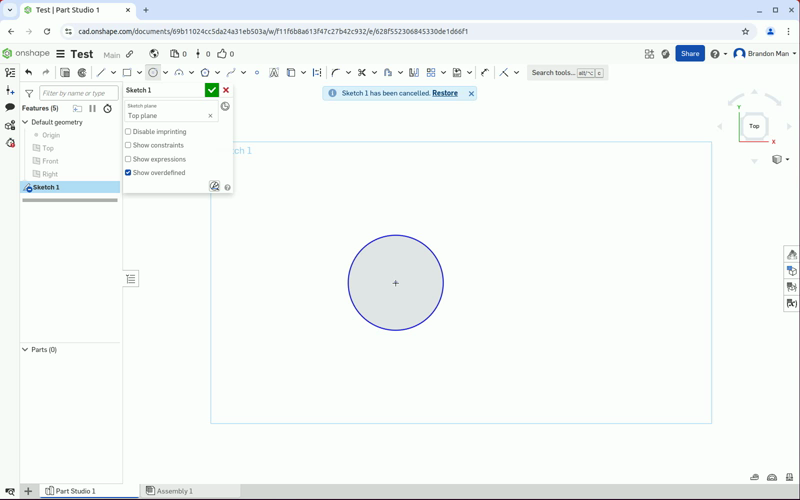
key_up(shift)
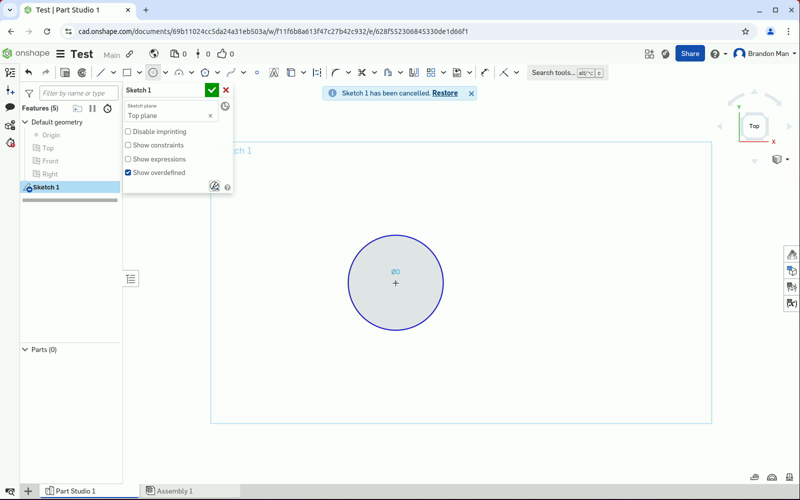
mouse_move(428, 282)
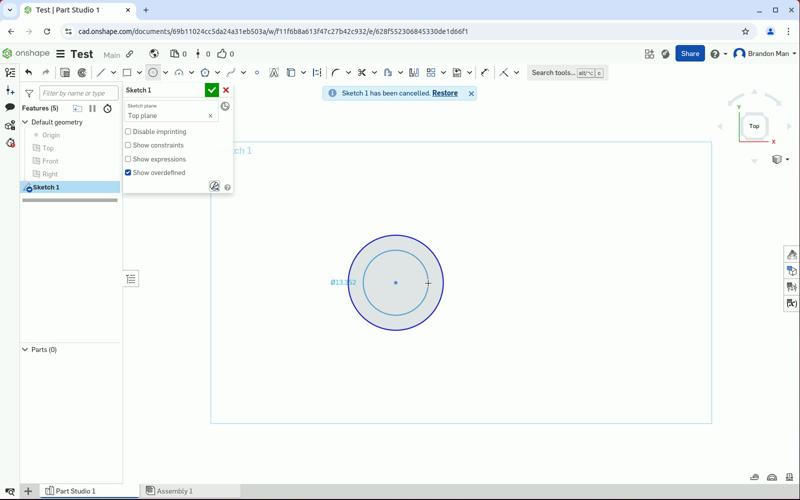
click(428, 282)
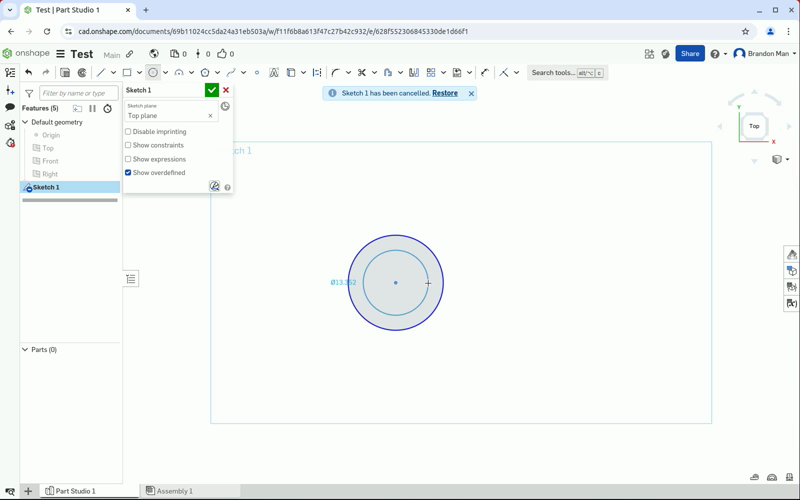
key(esc)
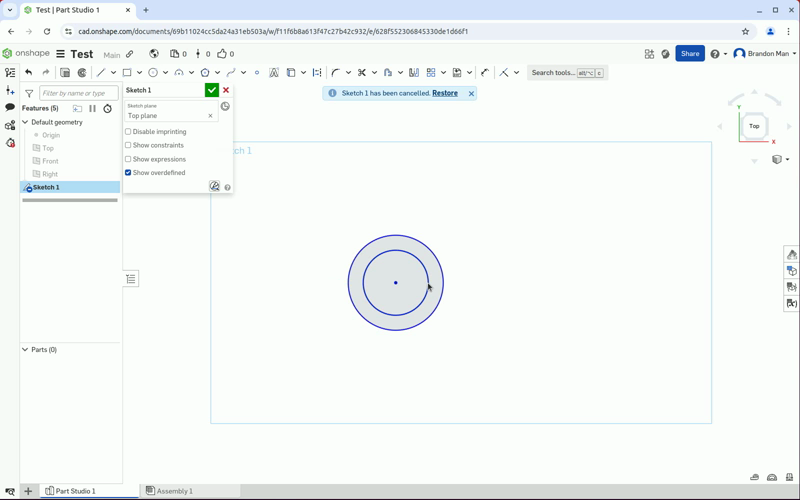
mouse_move(388, 246)
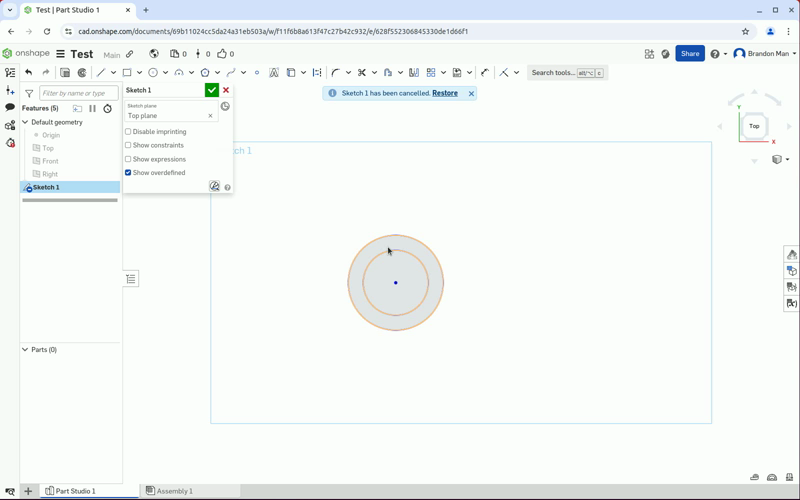
click(388, 246)
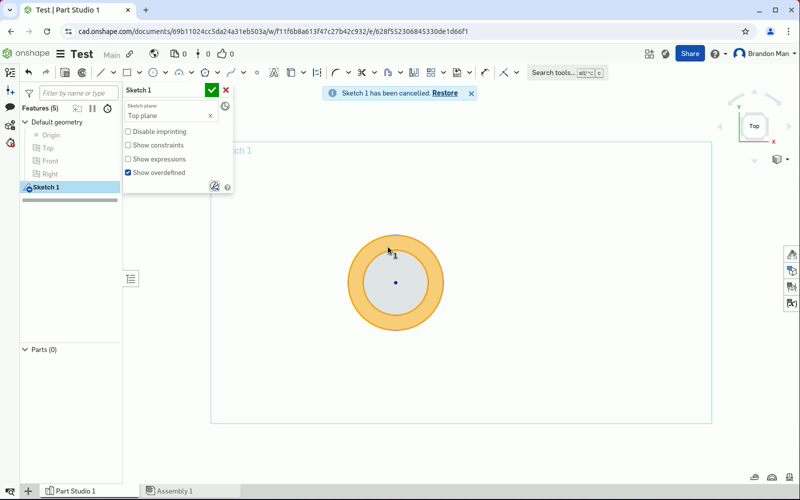
mouse_move(73, 352)
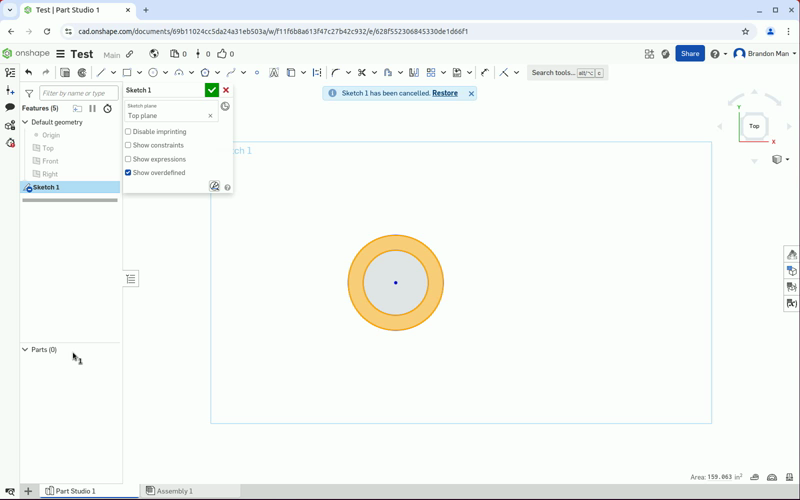
key(shift+y)
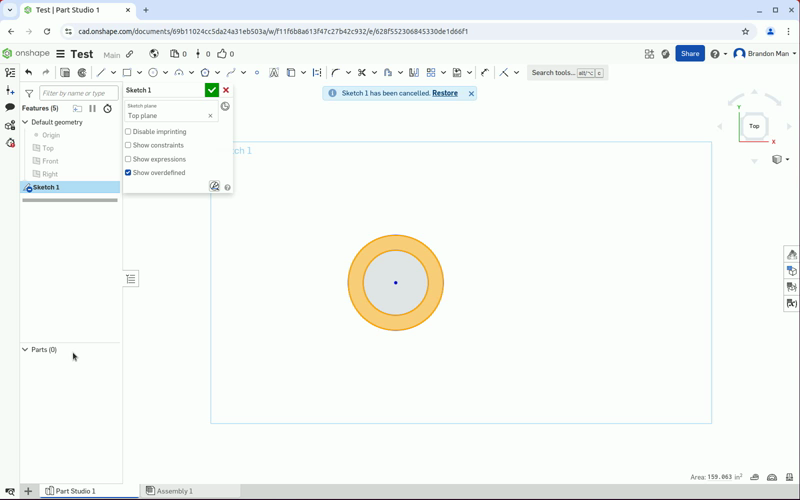
key(shift+e)
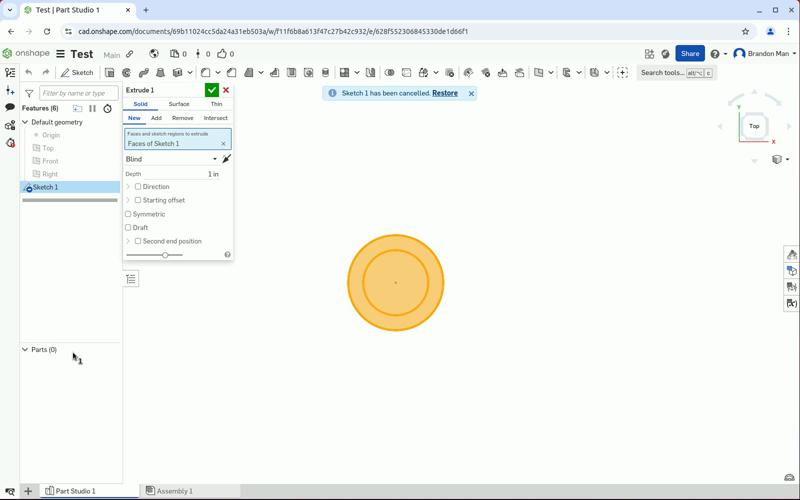
mouse_move(143, 106)
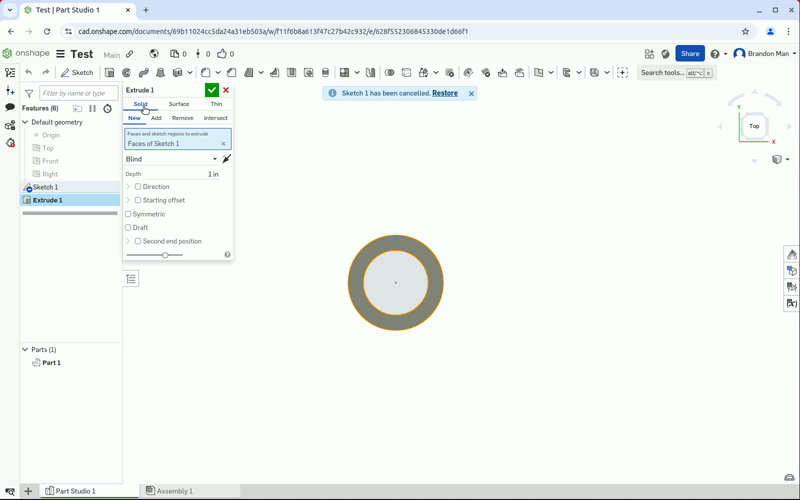
click(143, 106)
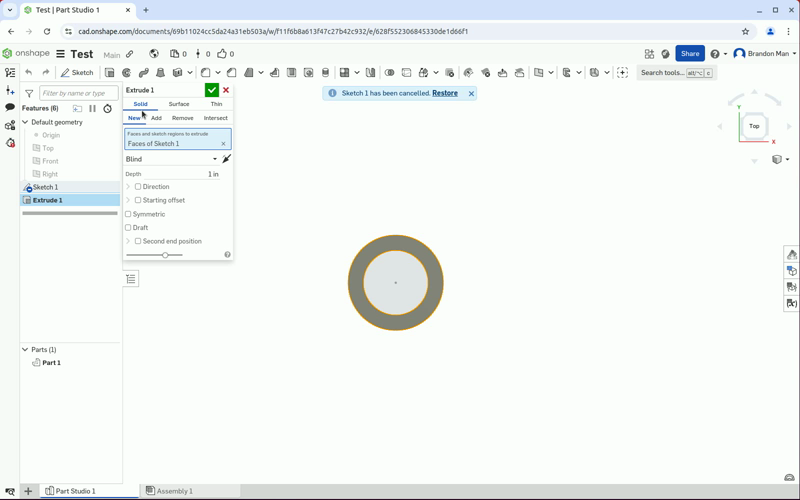
mouse_move(137, 120)
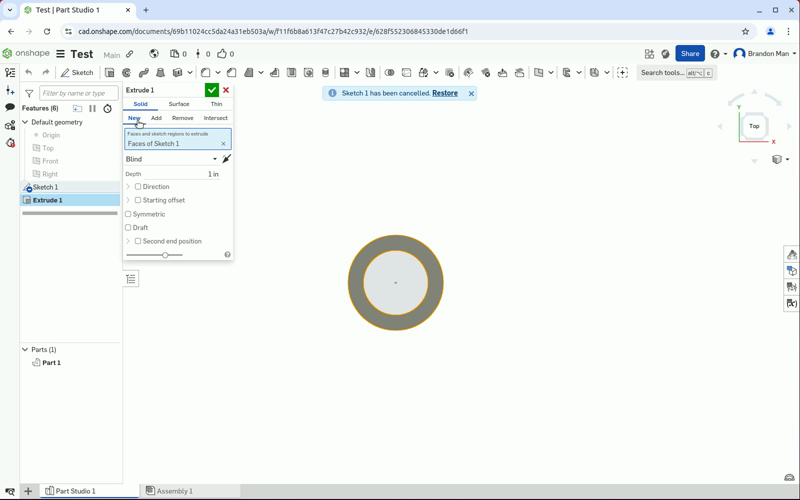
click(137, 120)
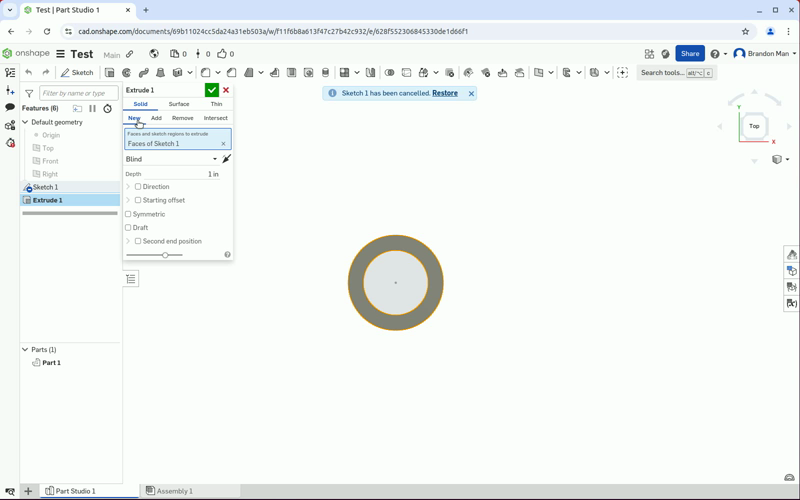
key(tab, 4)
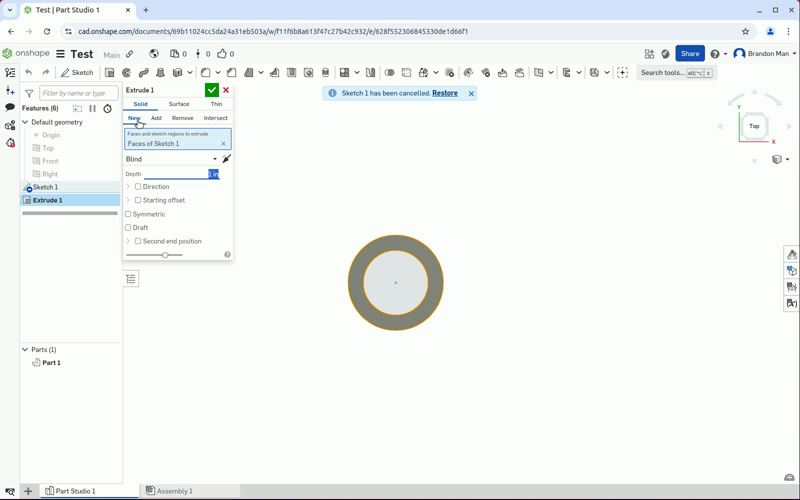
text(3.851)
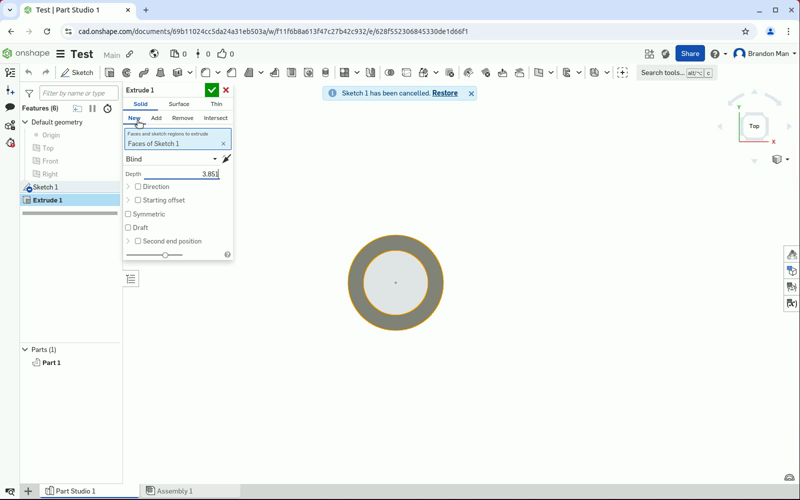
key(enter)
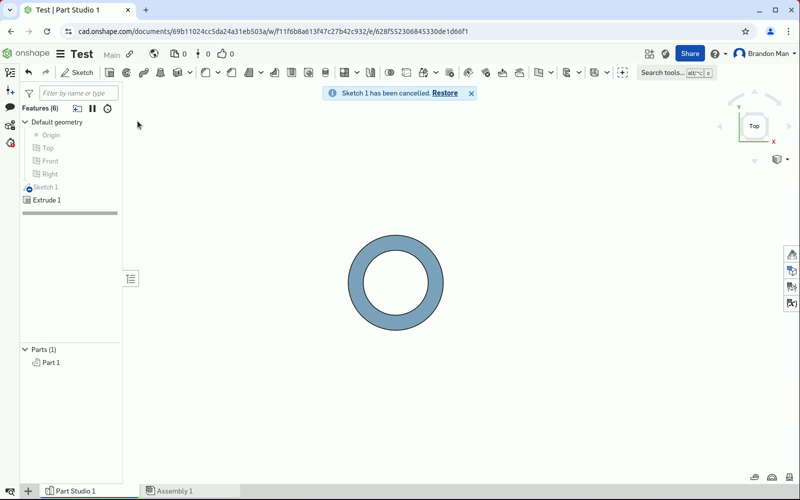
key(shift+h)
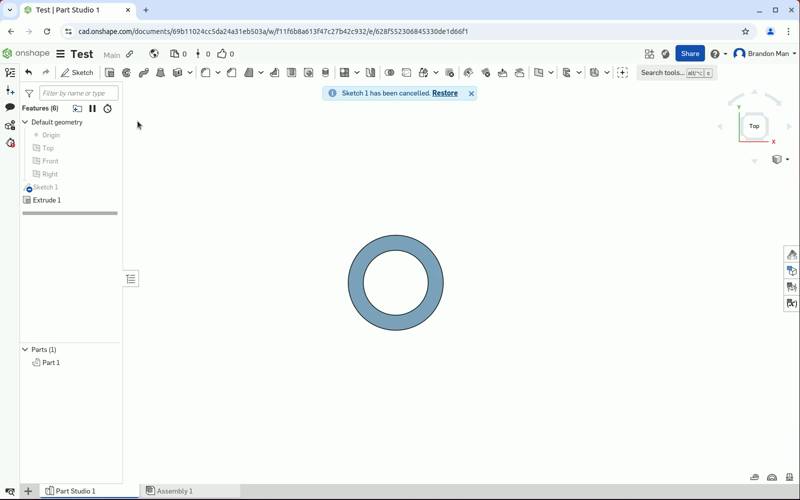
key(shift+h)
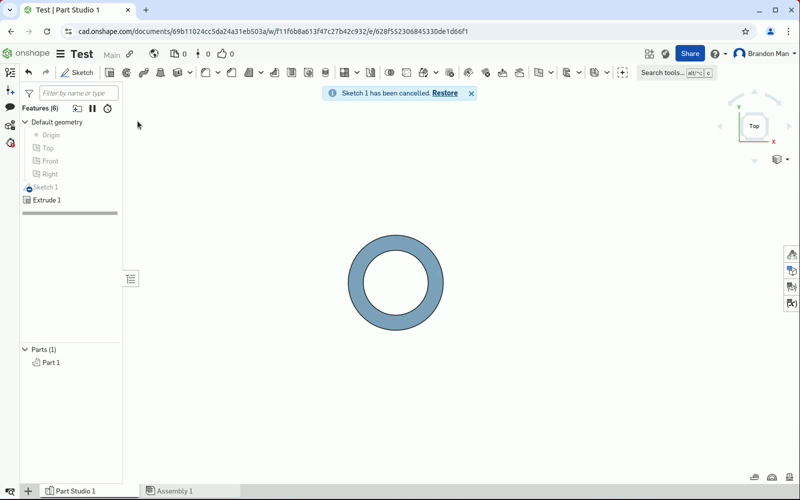
mouse_move(73, 189)
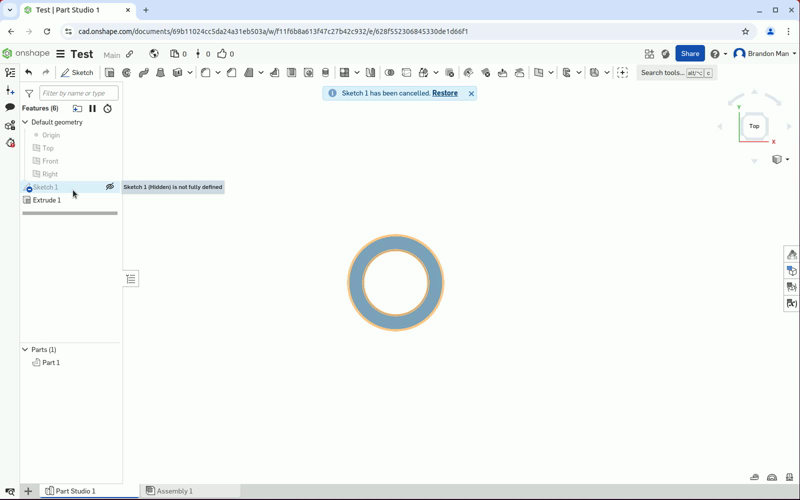
click(73, 189)
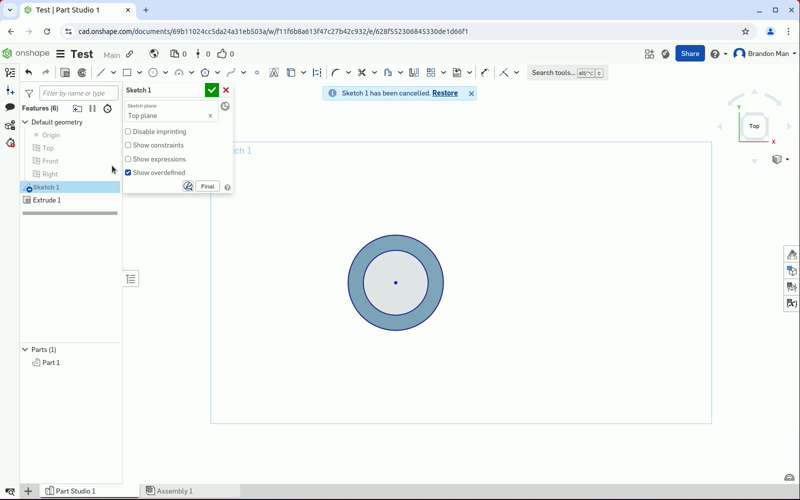
mouse_move(229, 92)
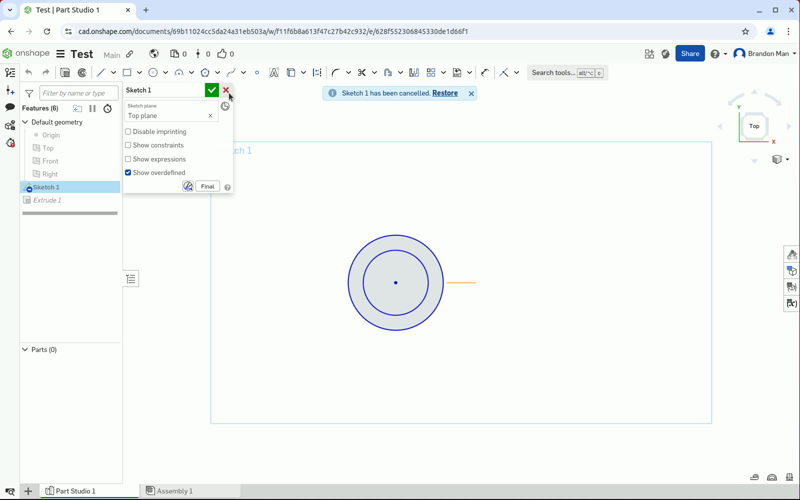
click(229, 92)
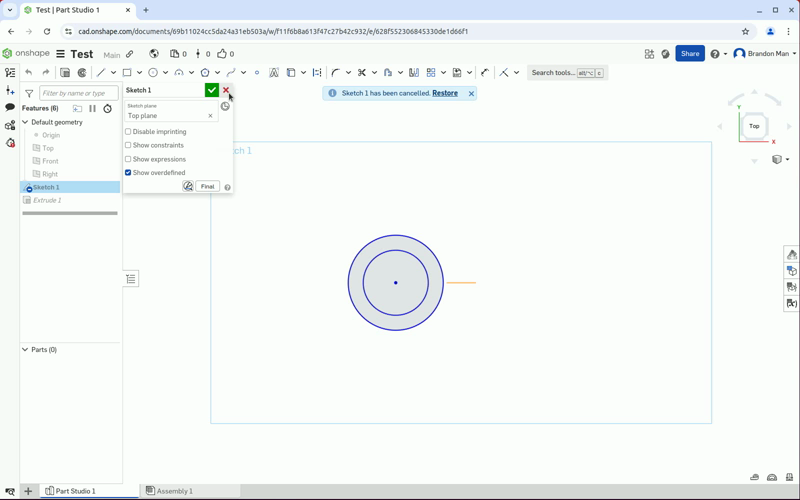
key(shift+s)
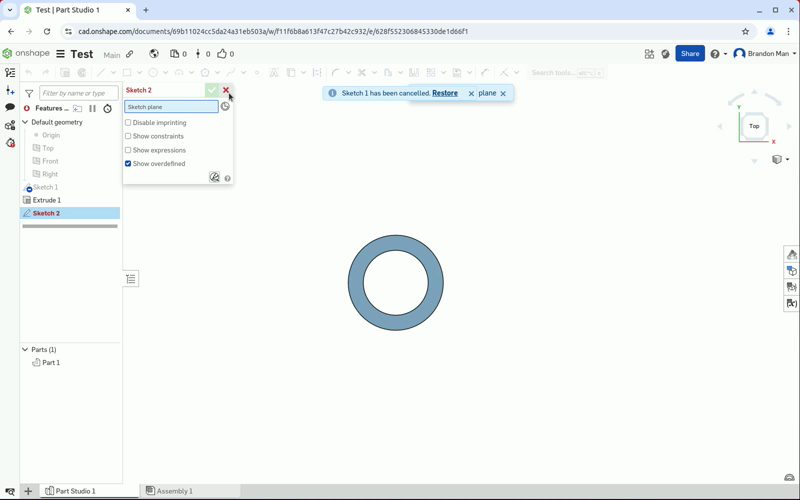
mouse_move(73, 150)
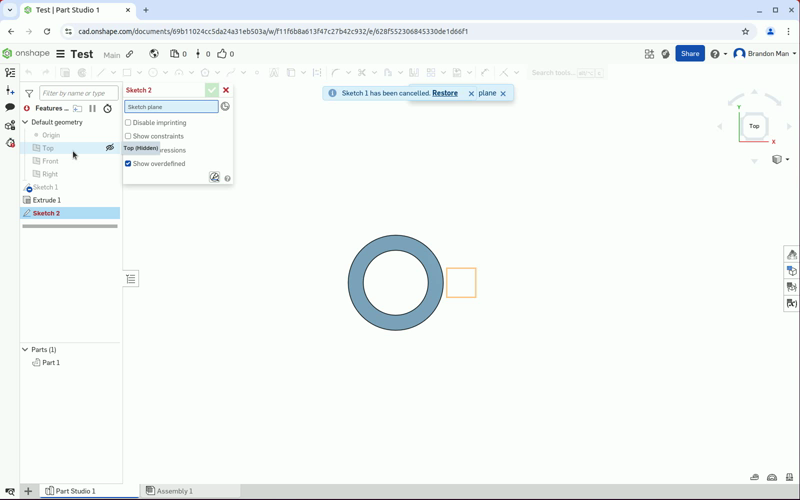
click(73, 150)
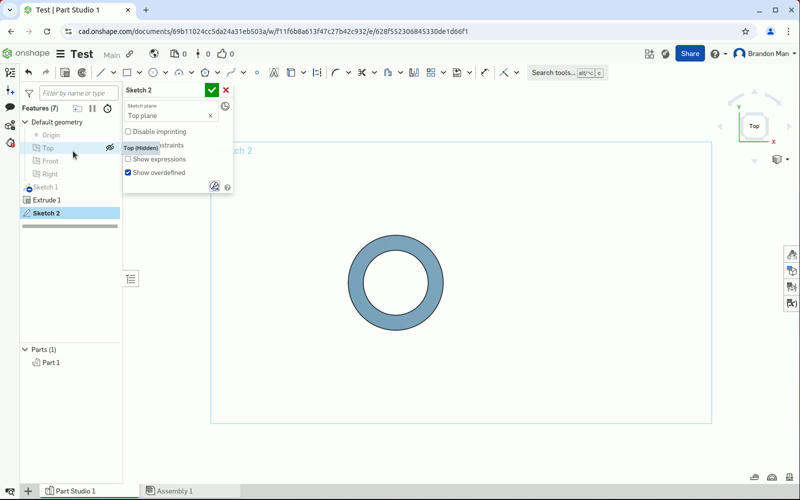
mouse_move(73, 352)
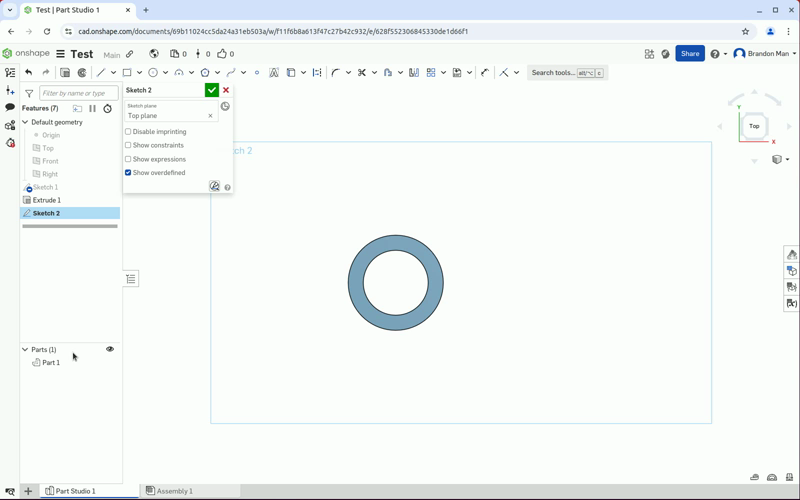
key(y)
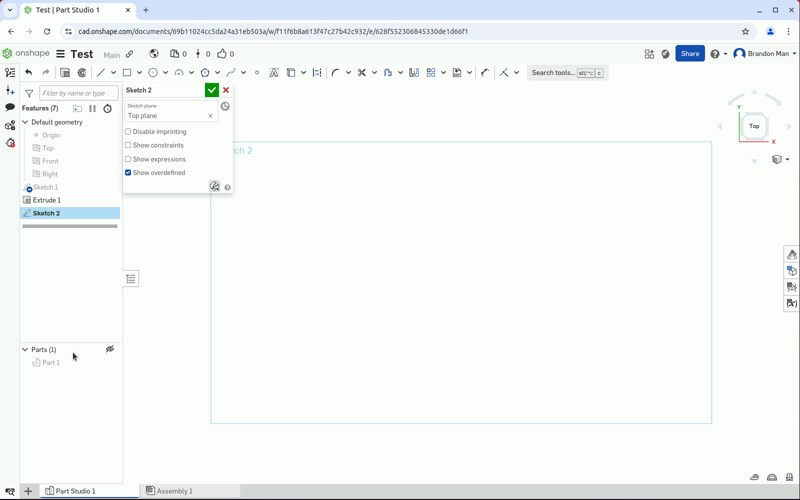
key(l)
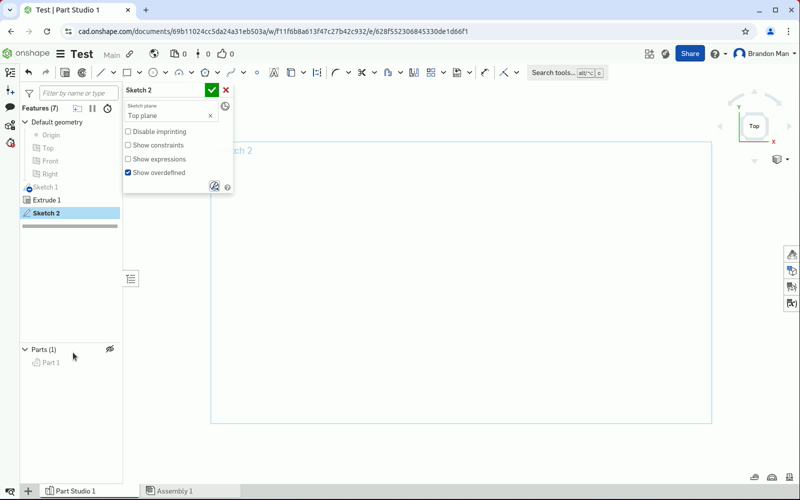
key_down(shift)
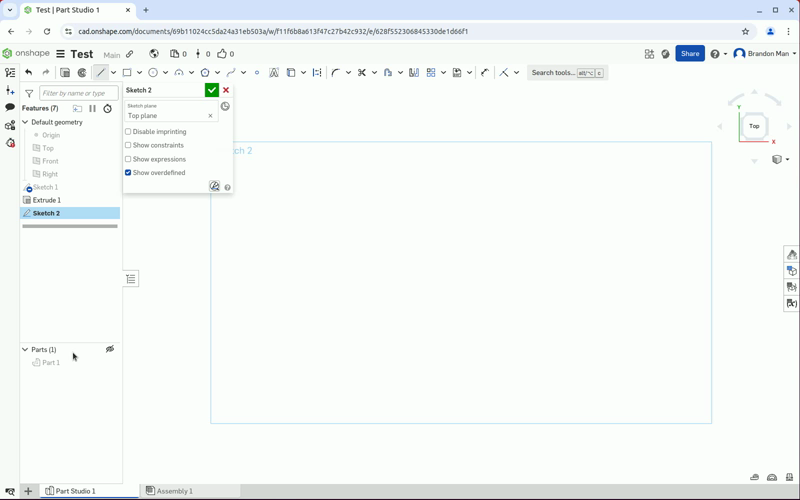
mouse_move(395, 329)
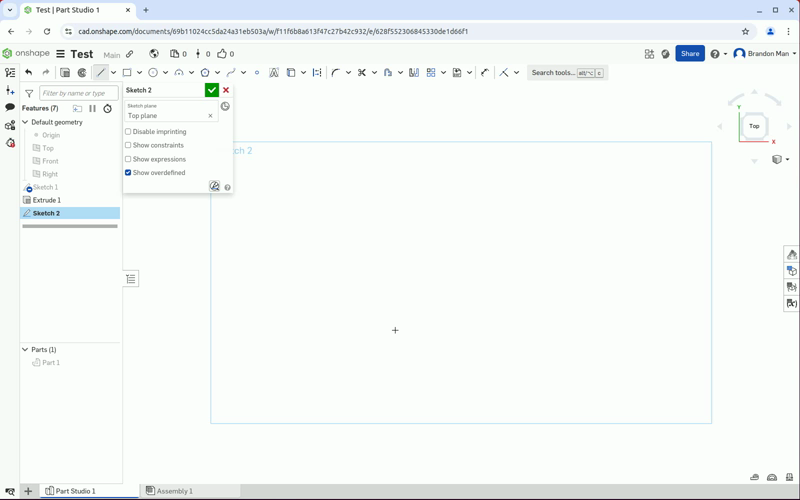
click(395, 329)
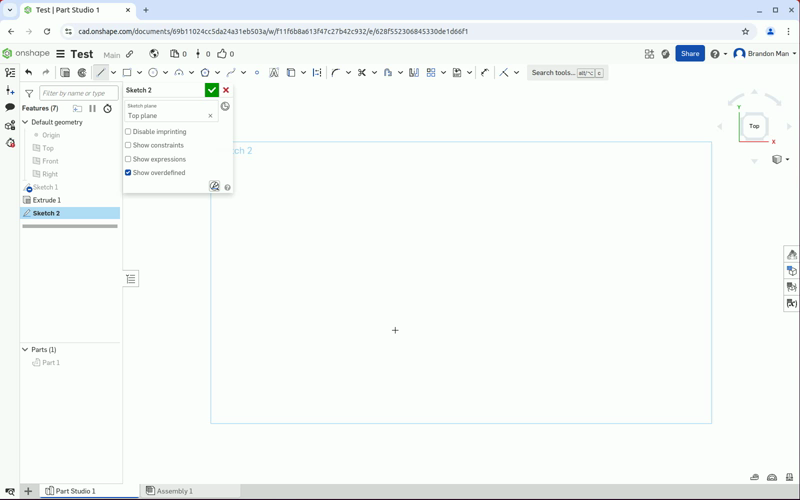
key_up(shift)
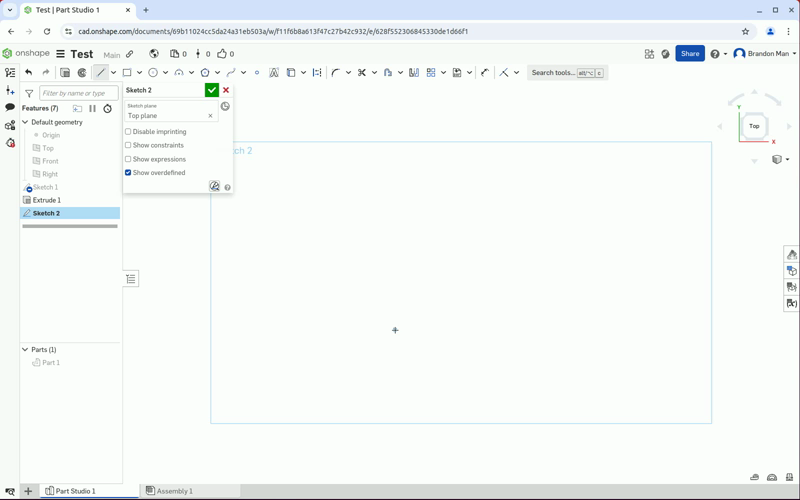
key_down(shift)
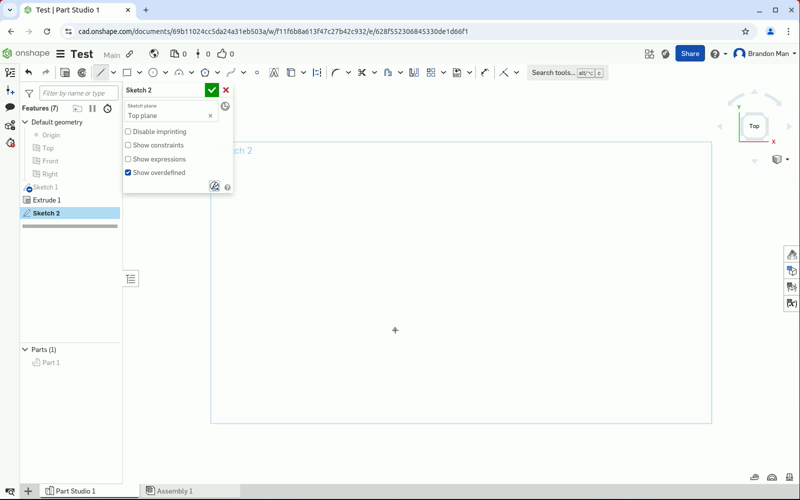
mouse_move(525, 329)
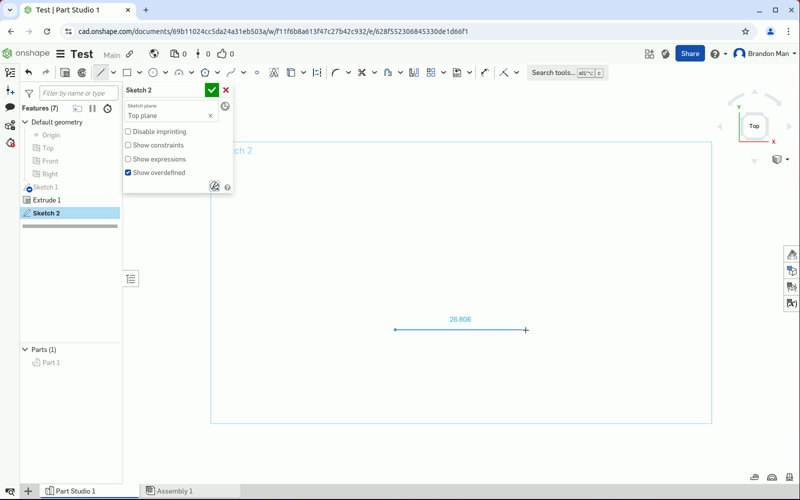
click(525, 329)
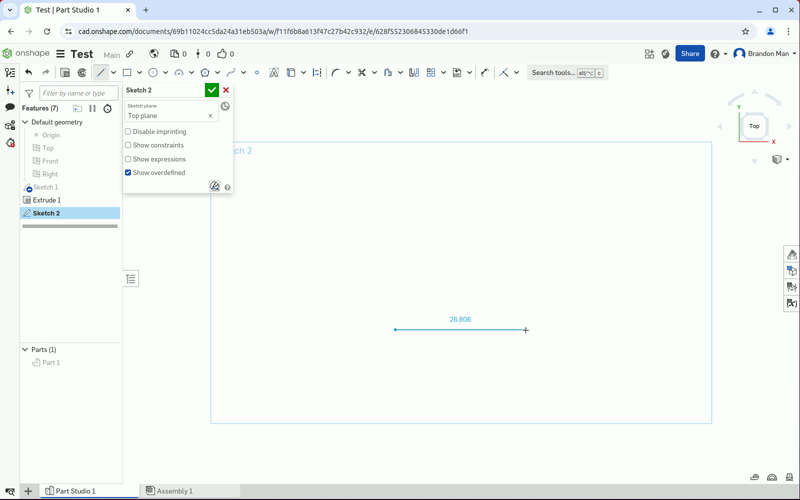
key_up(shift)
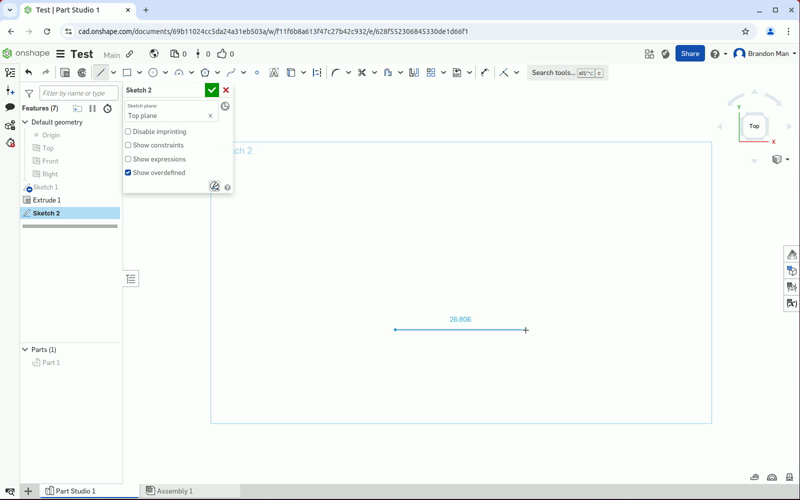
key(esc)
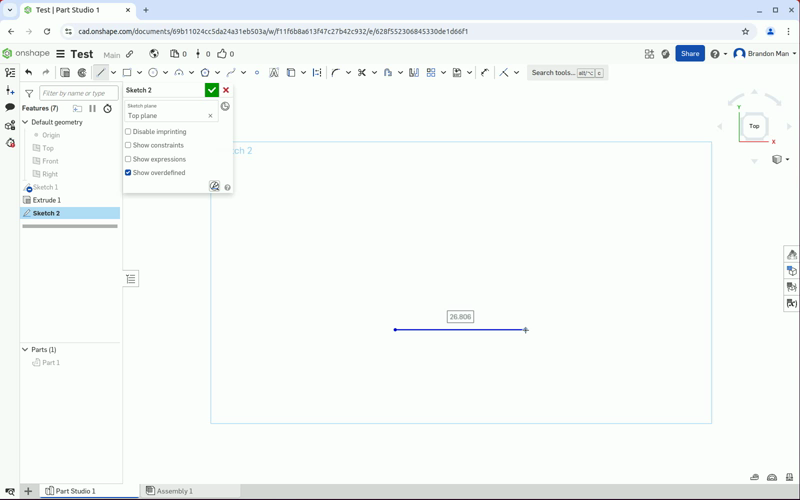
key(a)
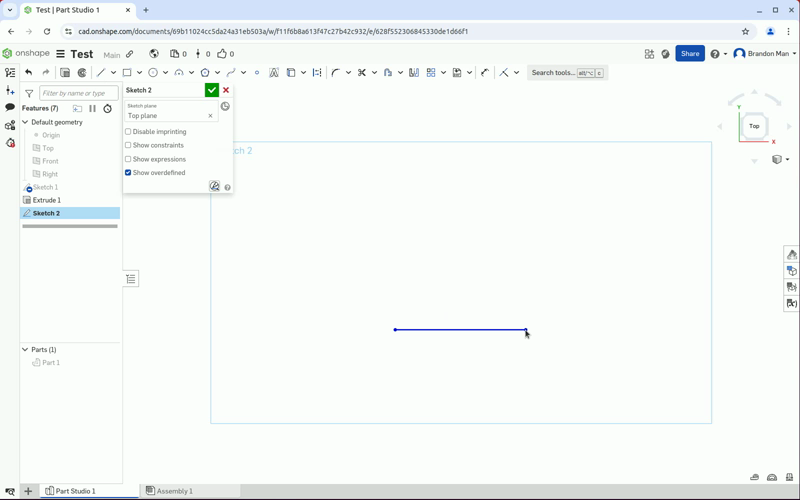
mouse_move(525, 329)
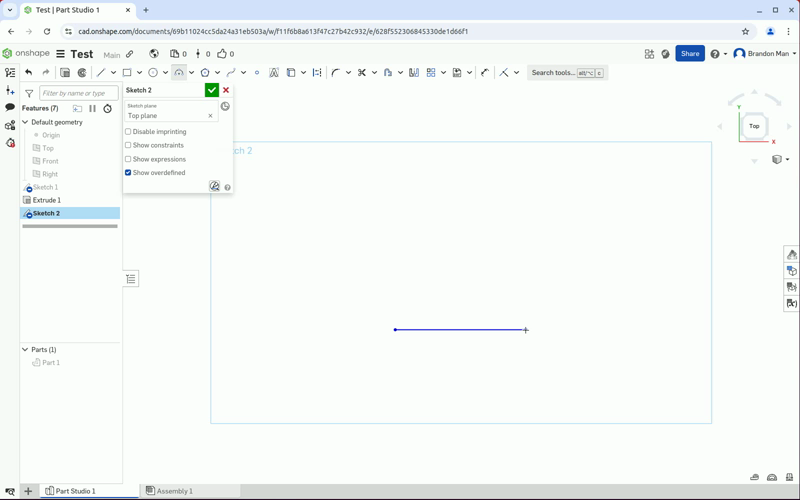
click(525, 329)
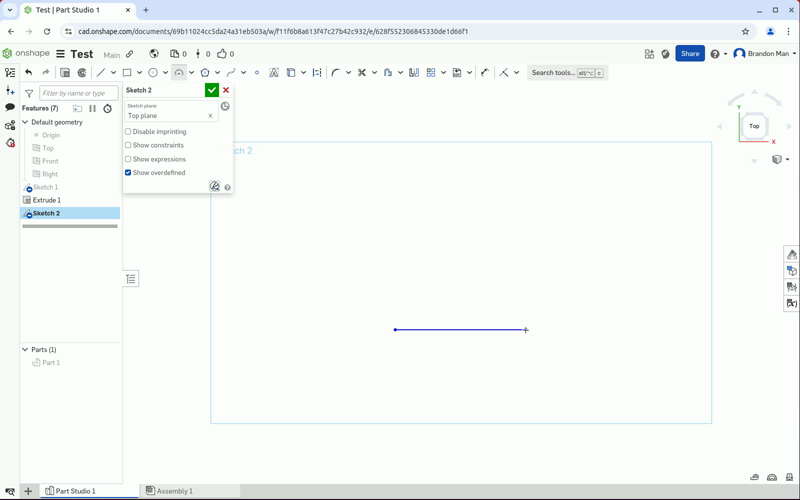
key_down(shift)
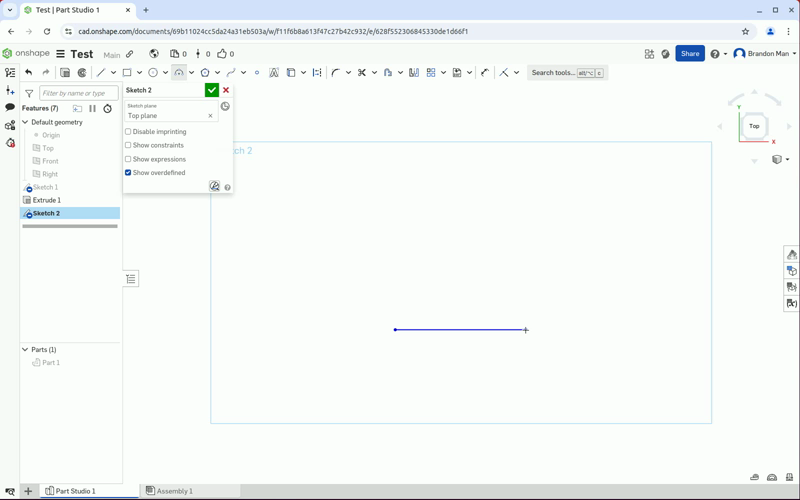
mouse_move(525, 236)
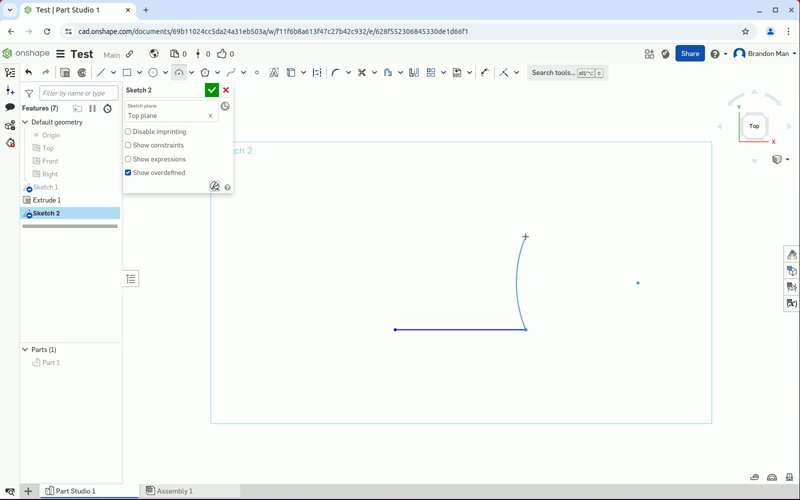
click(525, 236)
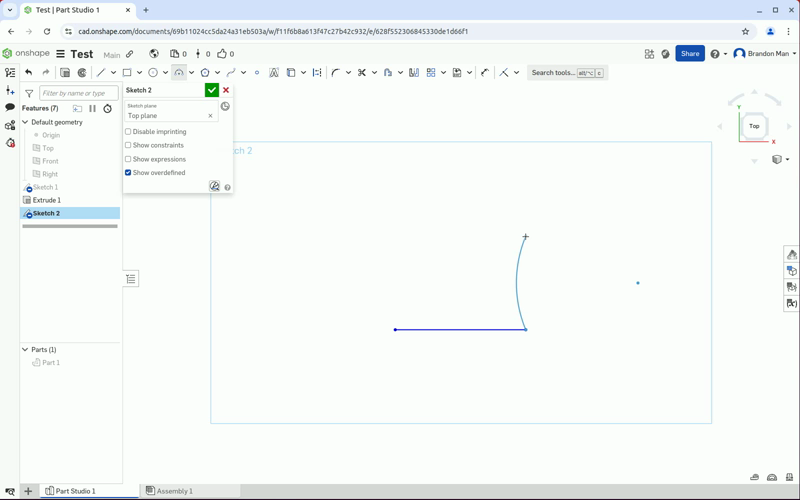
mouse_move(572, 282)
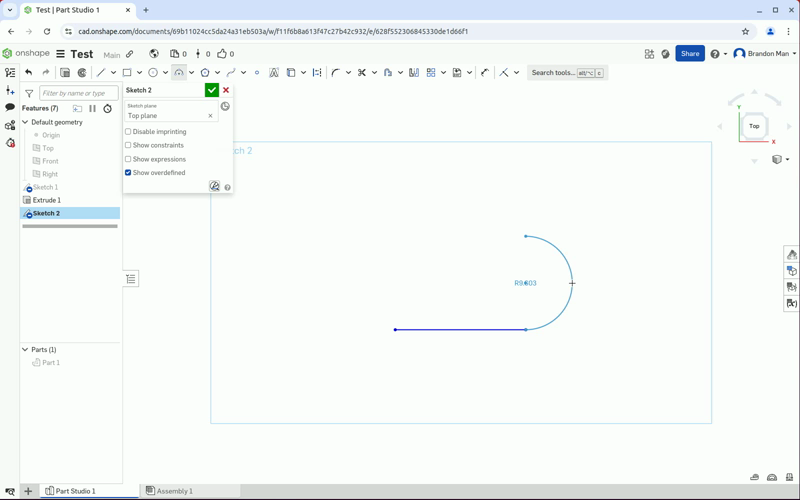
click(572, 282)
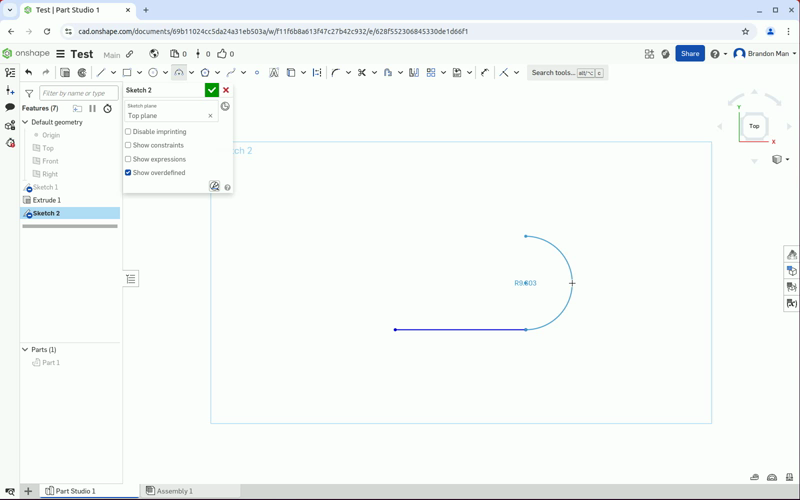
key_up(shift)
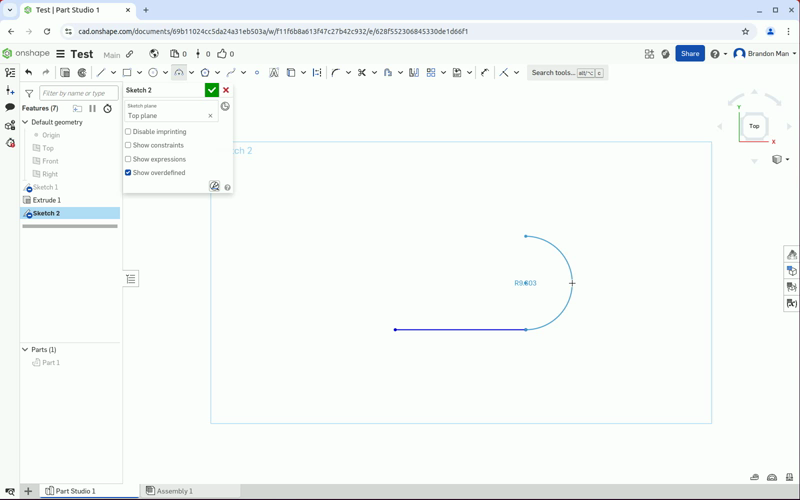
key(esc)
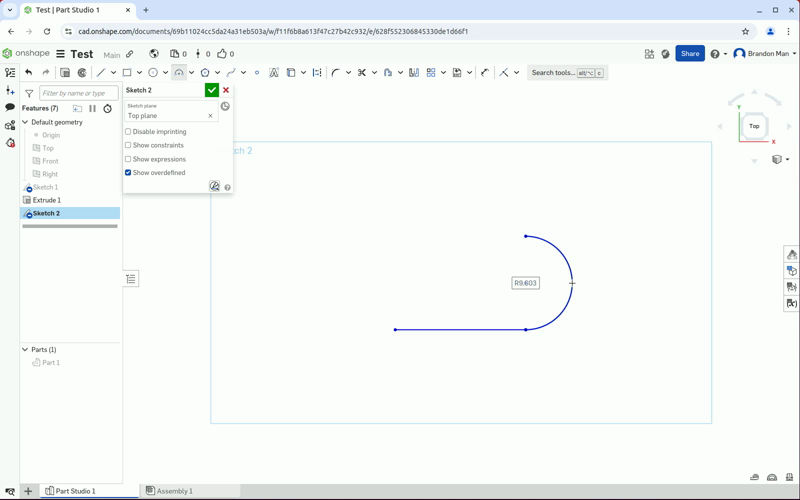
key(l)
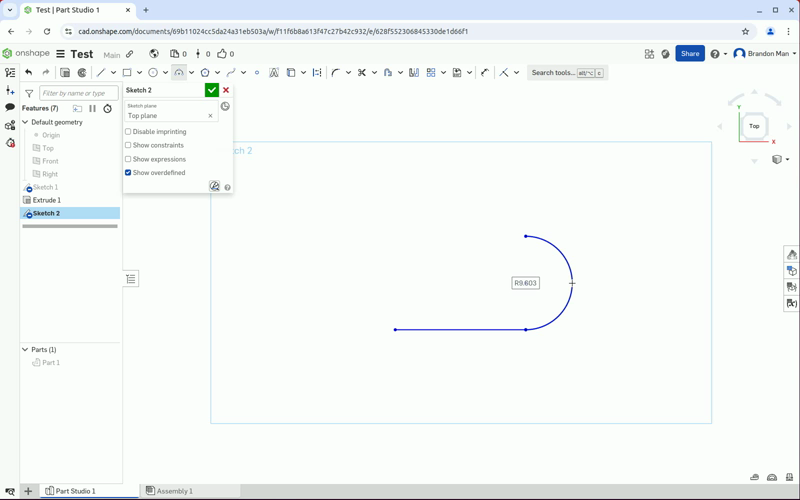
mouse_move(525, 236)
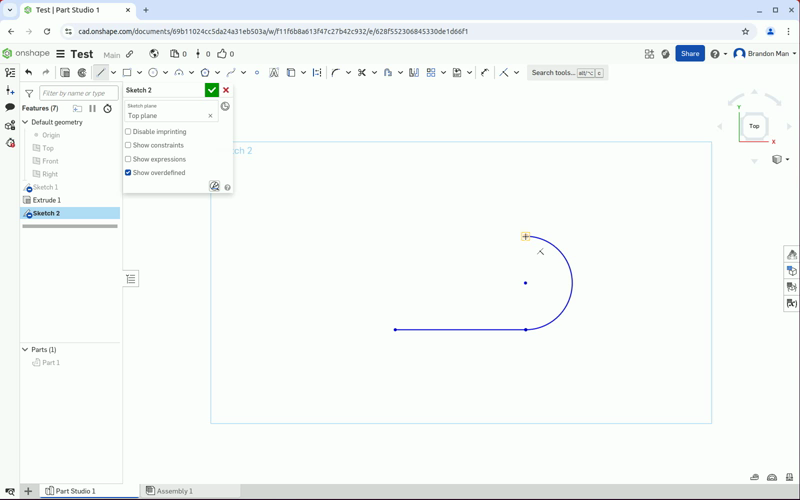
click(525, 236)
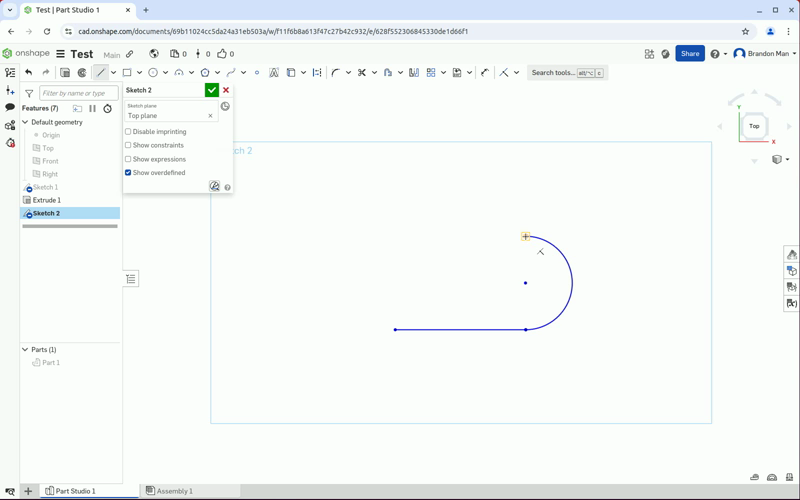
key_down(shift)
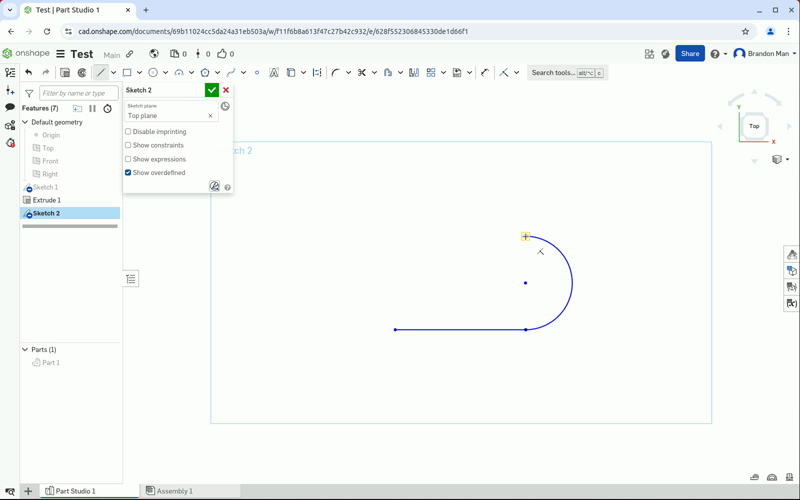
mouse_move(395, 236)
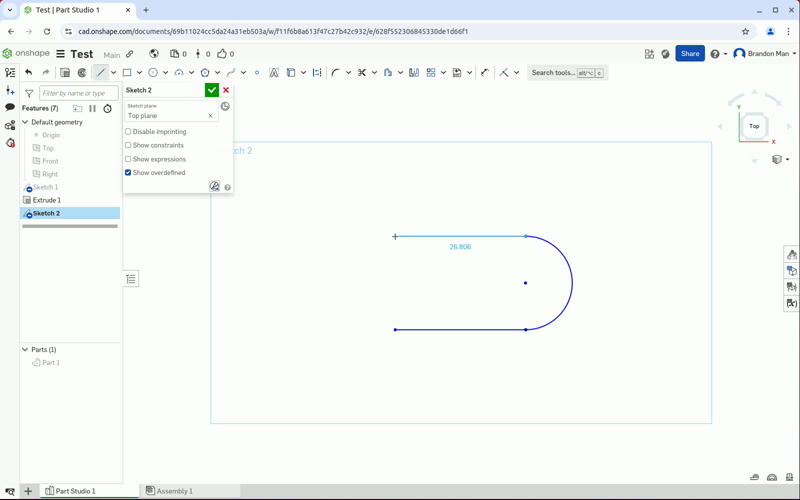
click(395, 236)
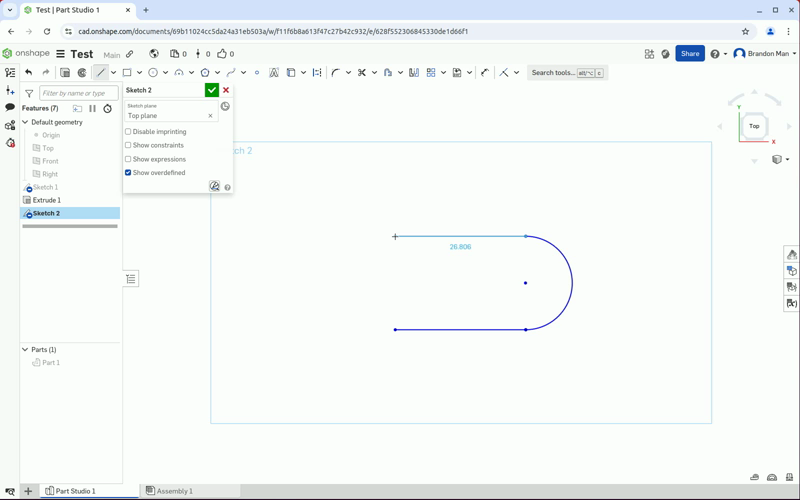
key_up(shift)
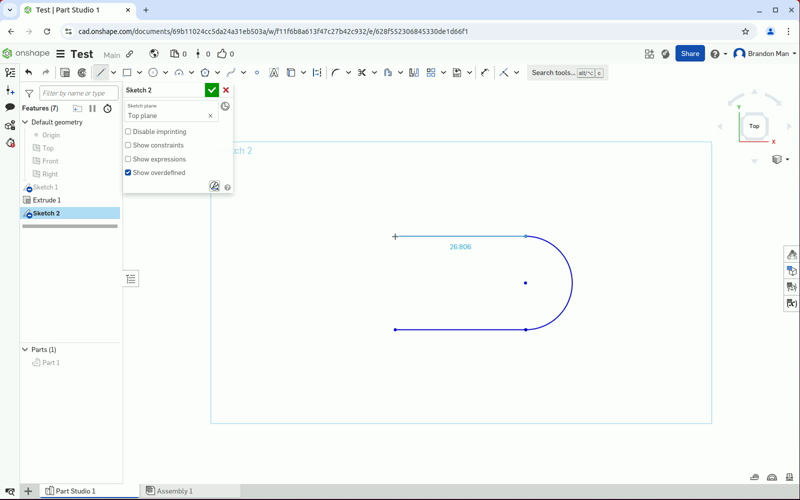
key(esc)
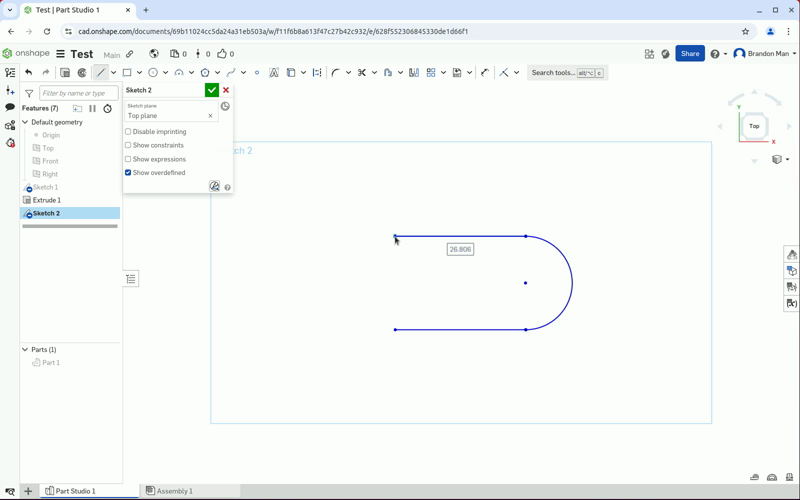
key(a)
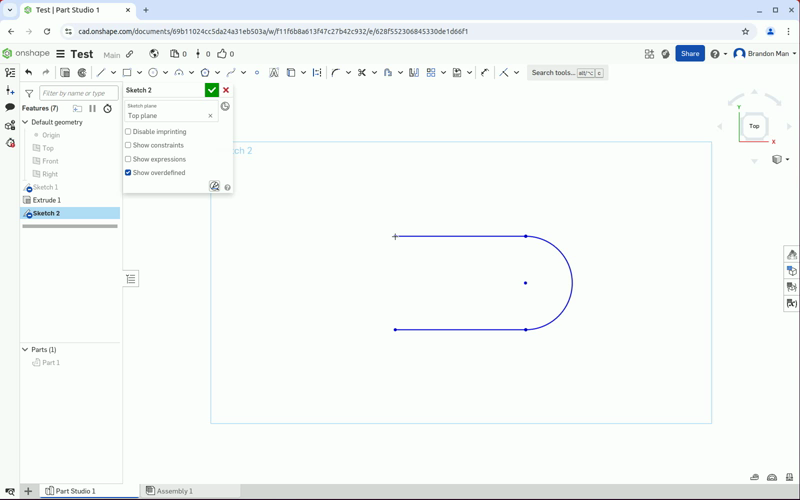
mouse_move(395, 236)
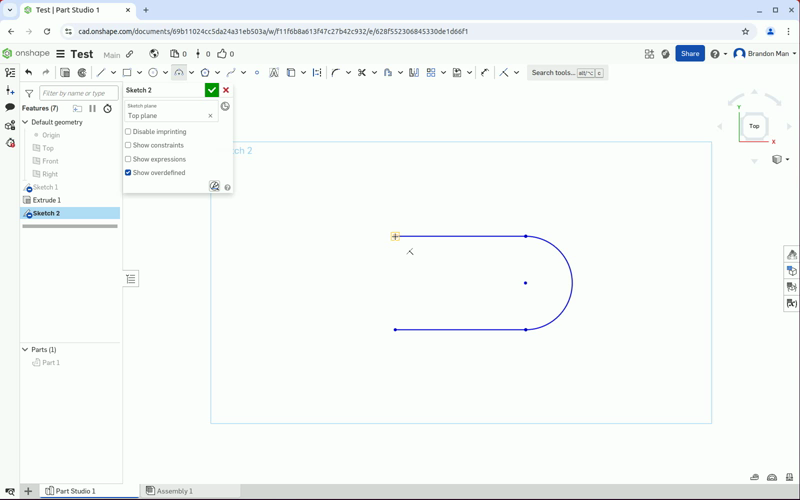
click(395, 236)
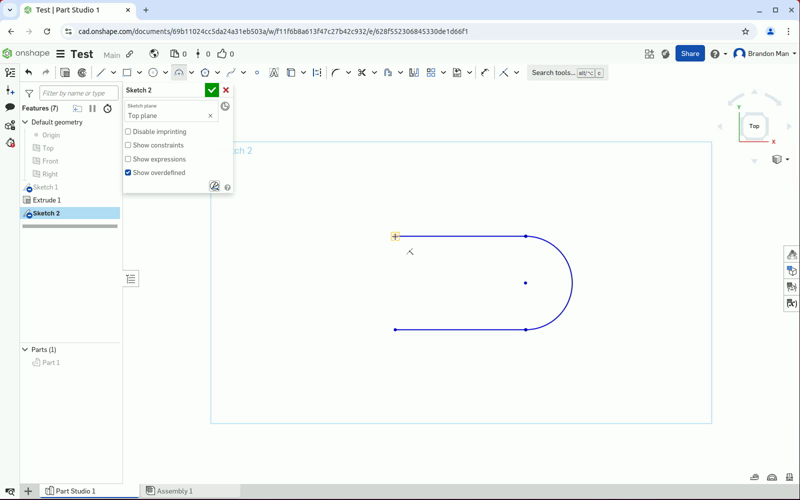
mouse_move(395, 329)
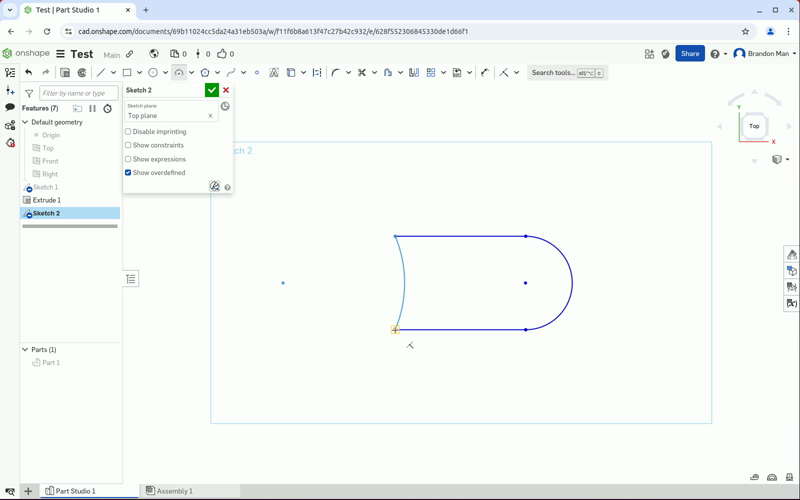
click(395, 329)
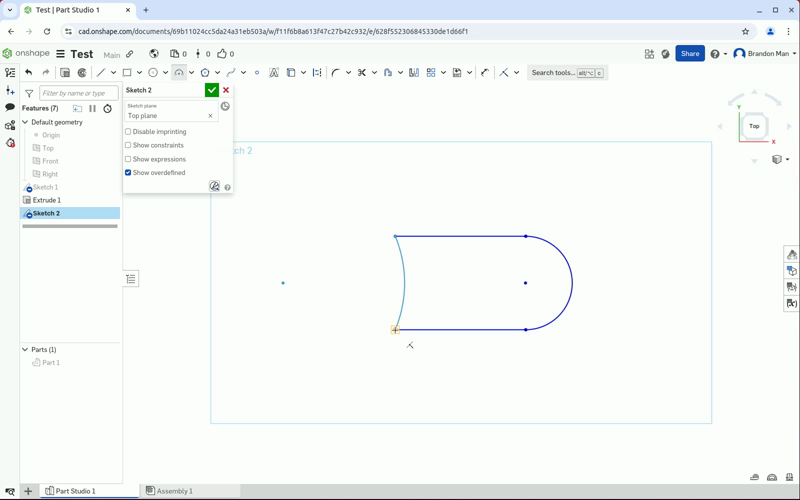
key_down(shift)
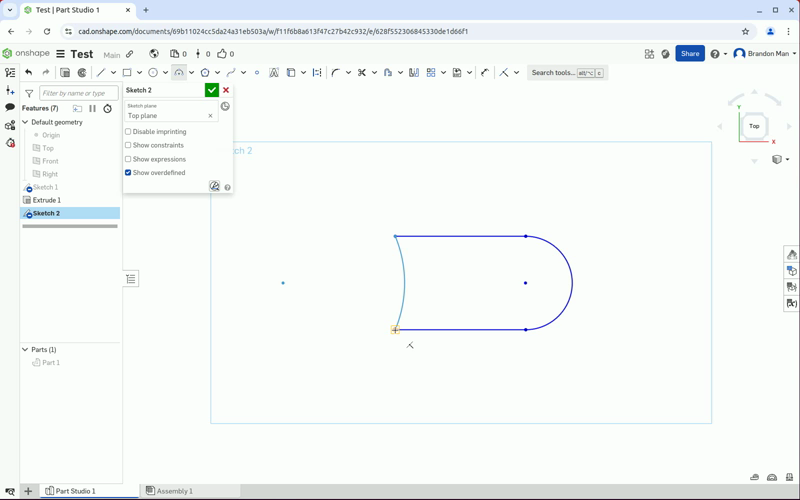
mouse_move(441, 282)
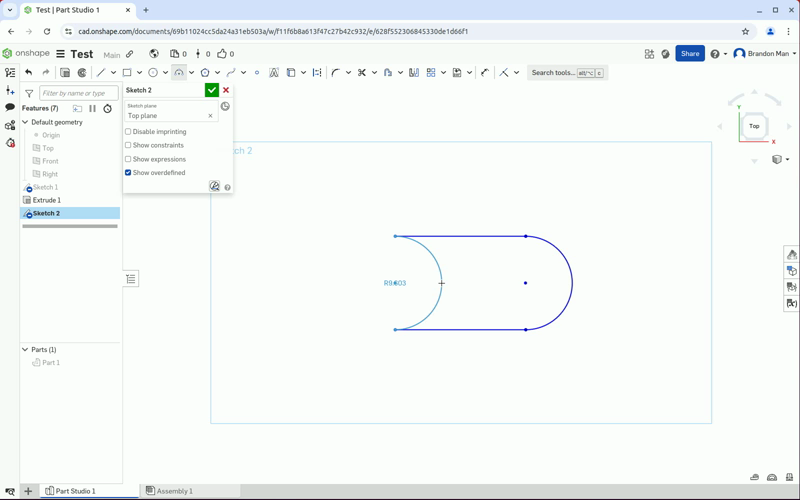
click(441, 282)
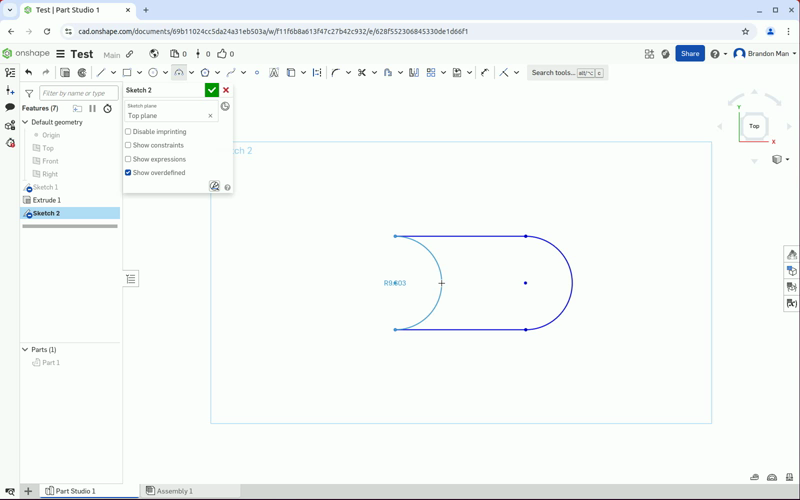
key_up(shift)
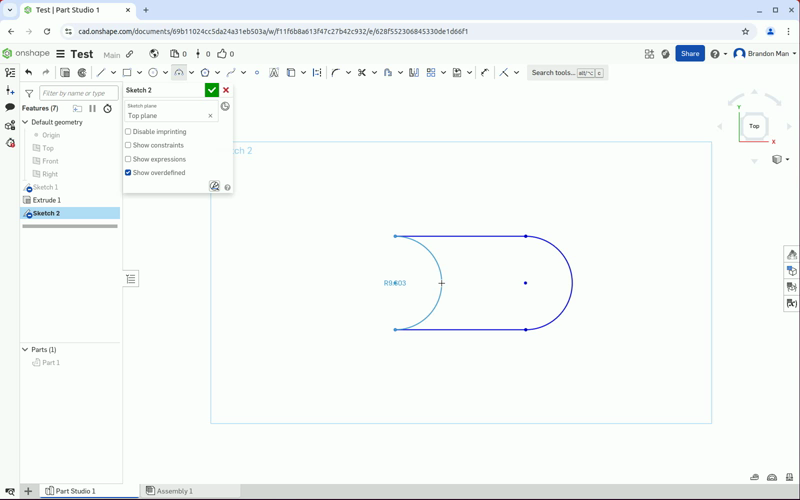
key(esc)
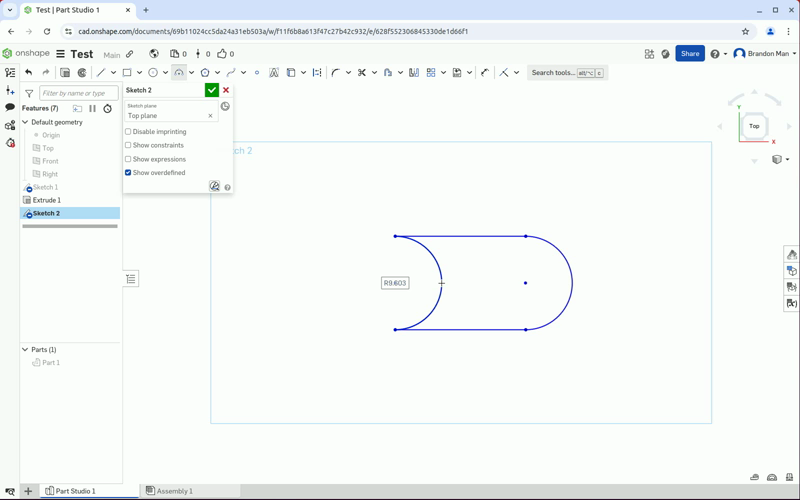
key(l)
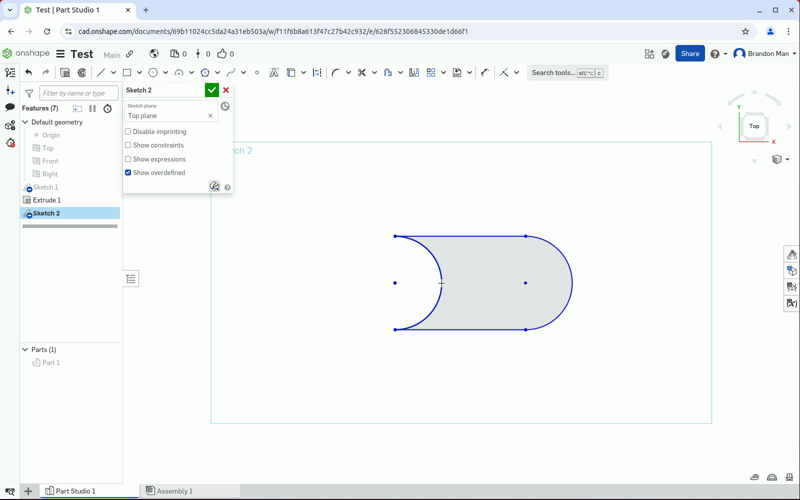
key_down(shift)
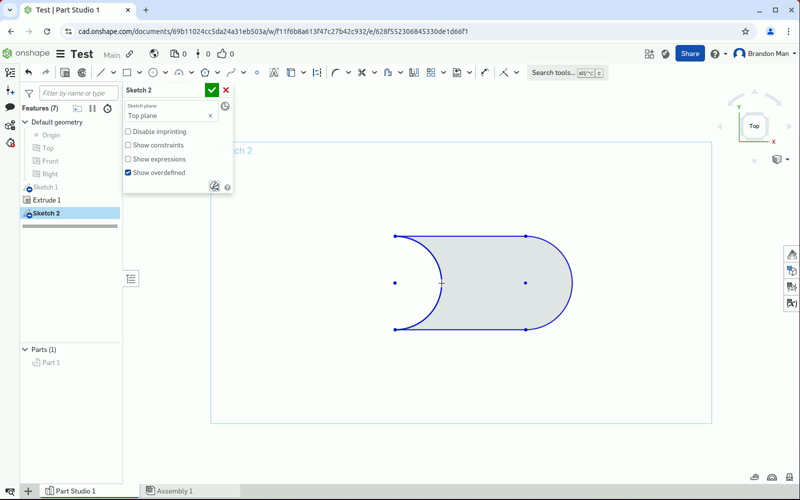
mouse_move(460, 294)
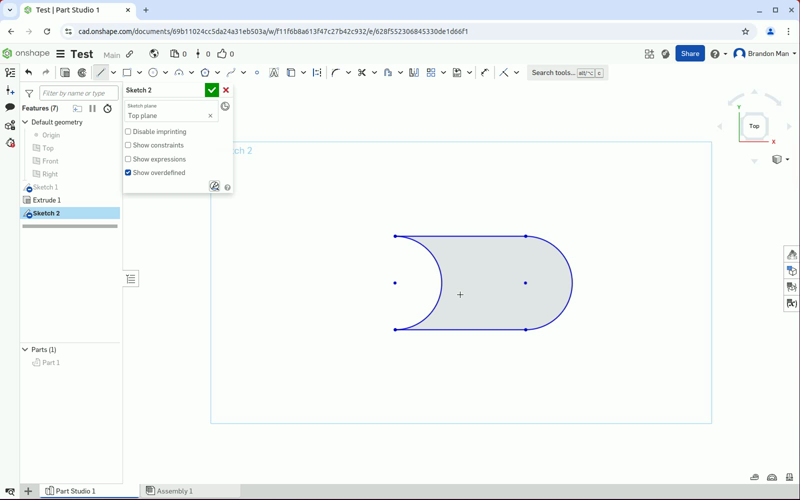
click(460, 294)
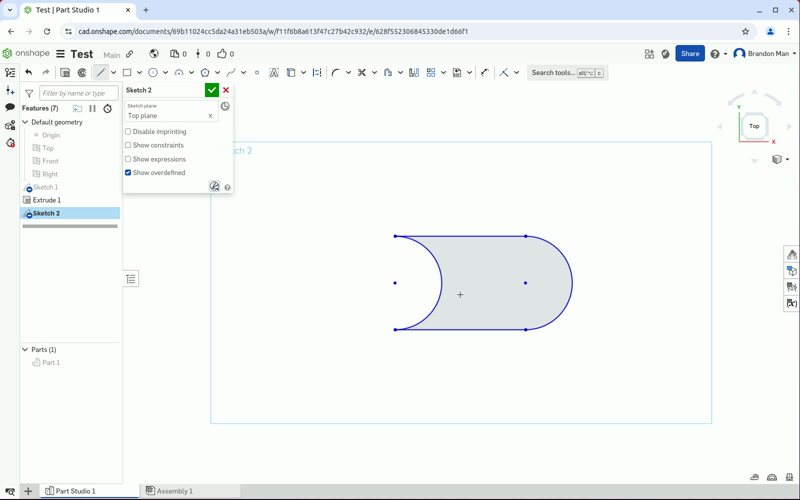
key_up(shift)
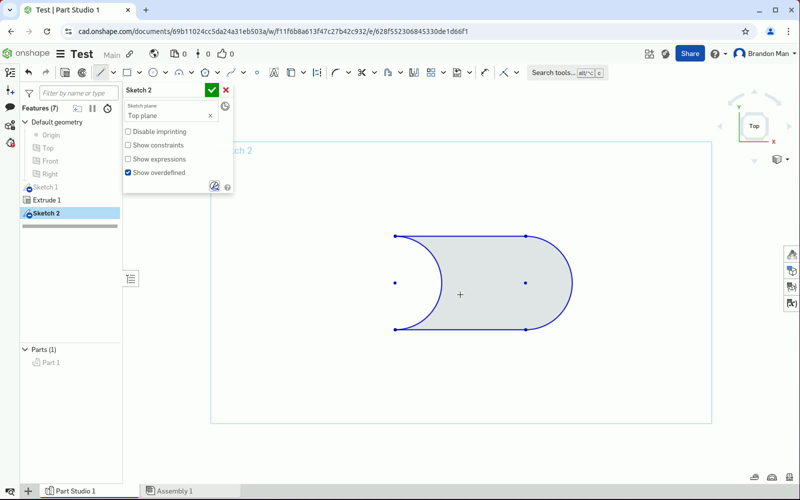
key_down(shift)
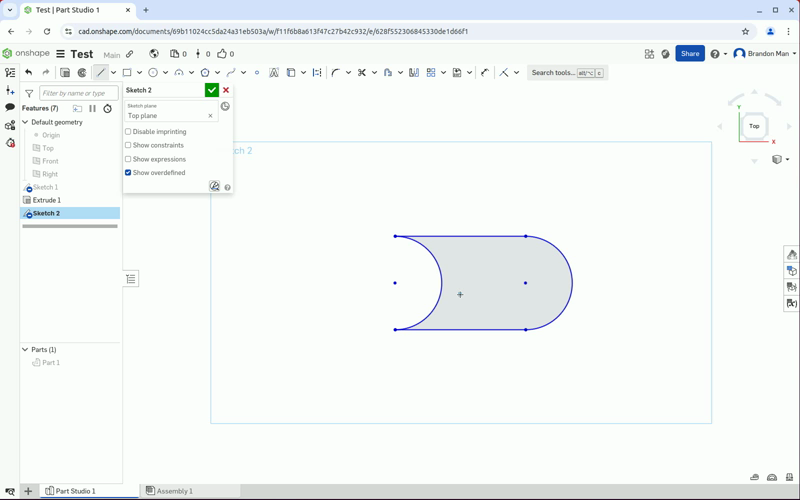
mouse_move(525, 294)
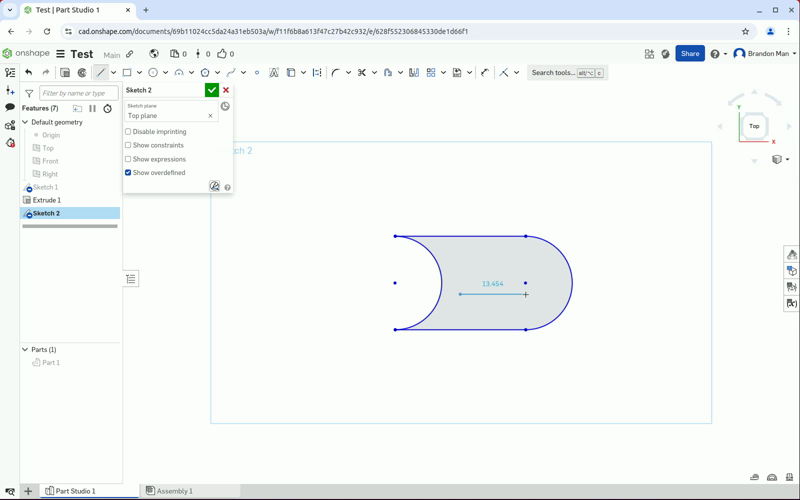
click(525, 294)
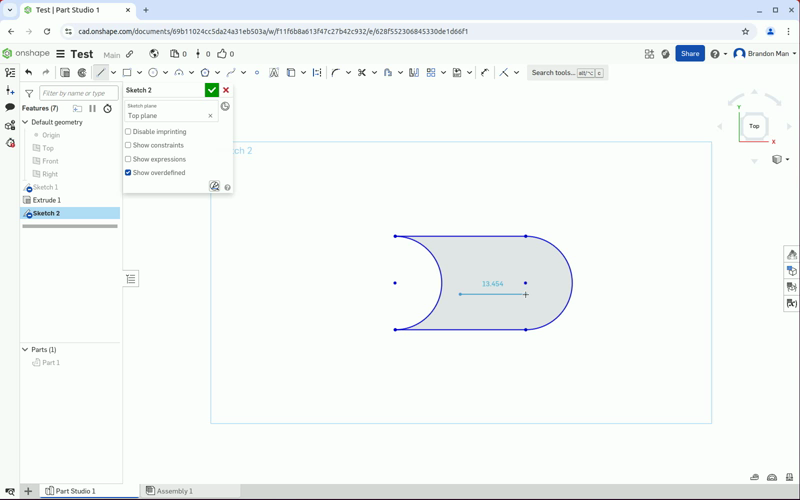
key_up(shift)
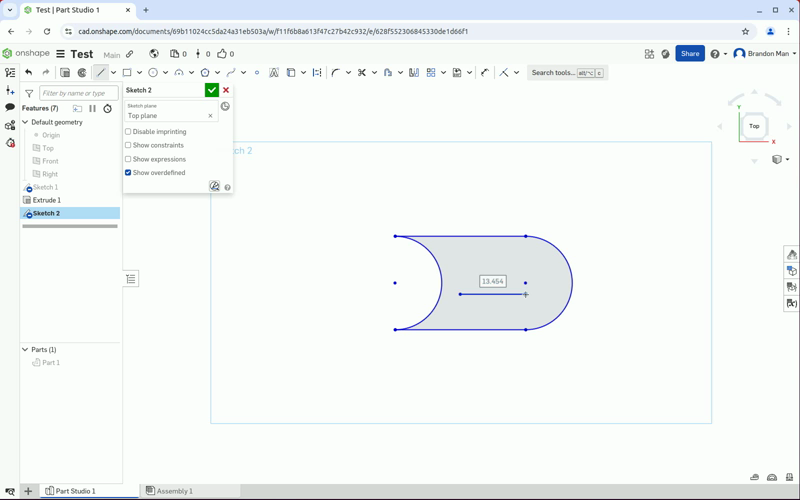
key(esc)
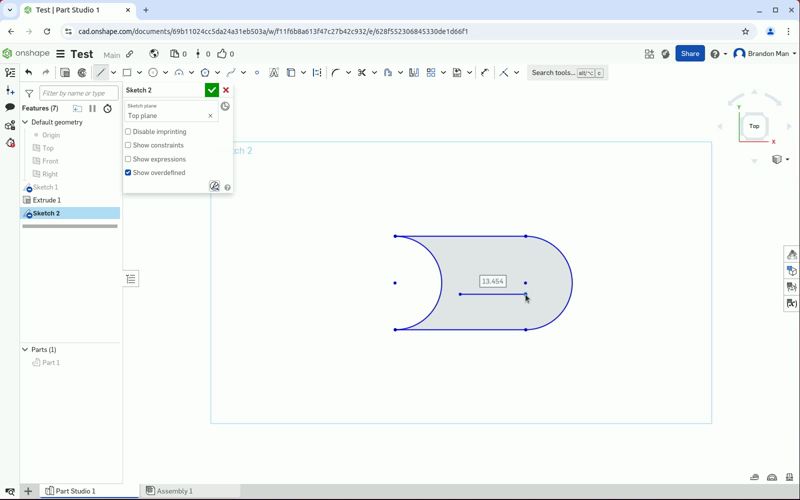
key(a)
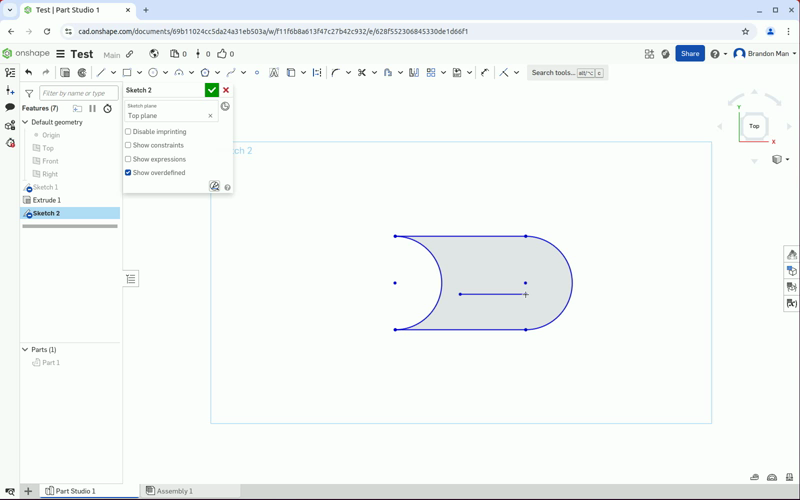
mouse_move(525, 294)
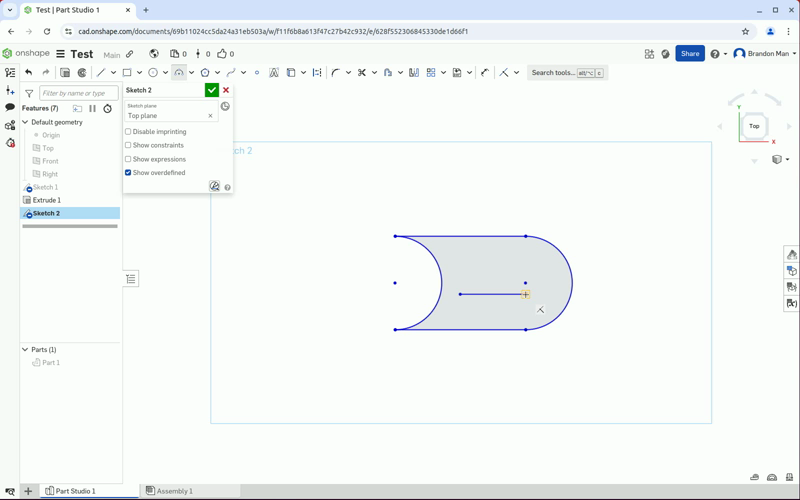
click(525, 294)
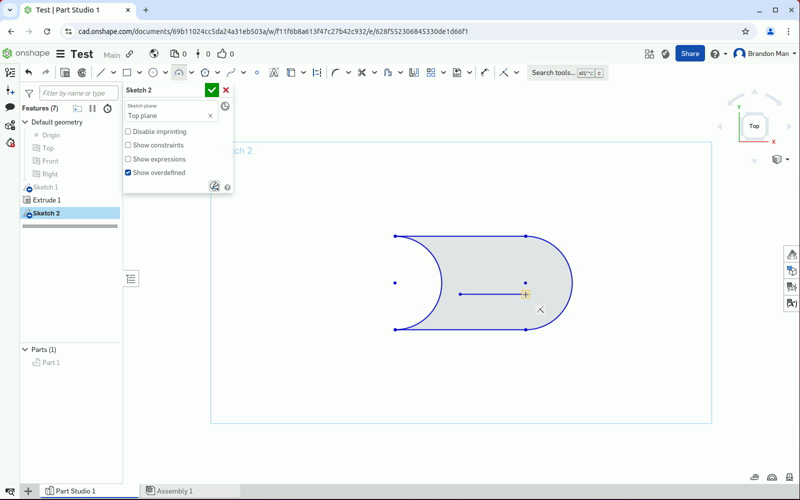
key_down(shift)
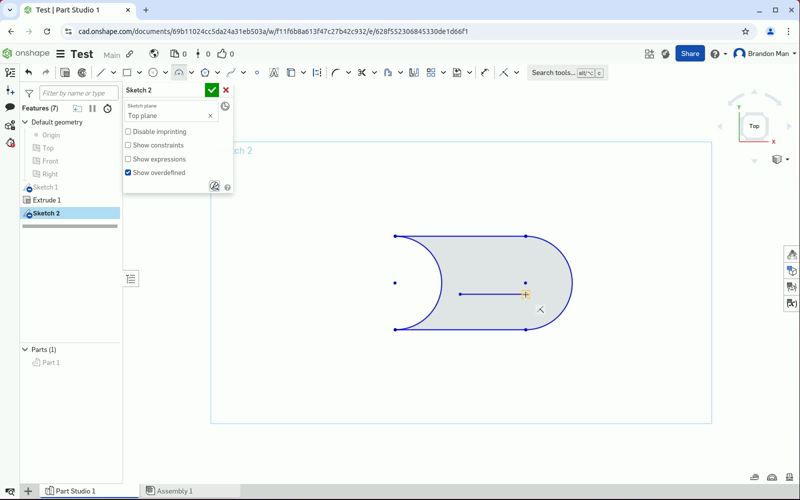
mouse_move(525, 271)
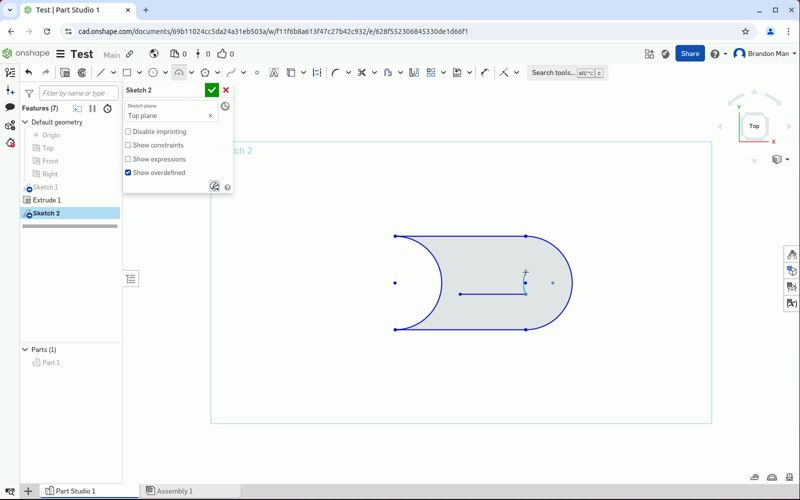
click(525, 271)
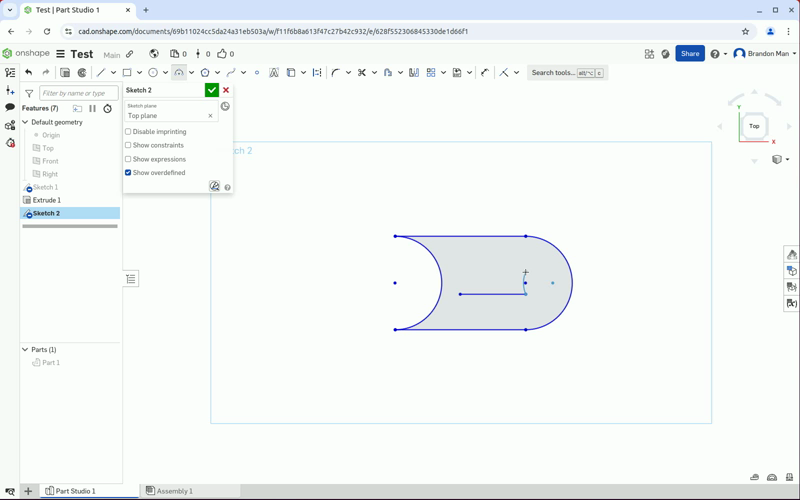
mouse_move(537, 282)
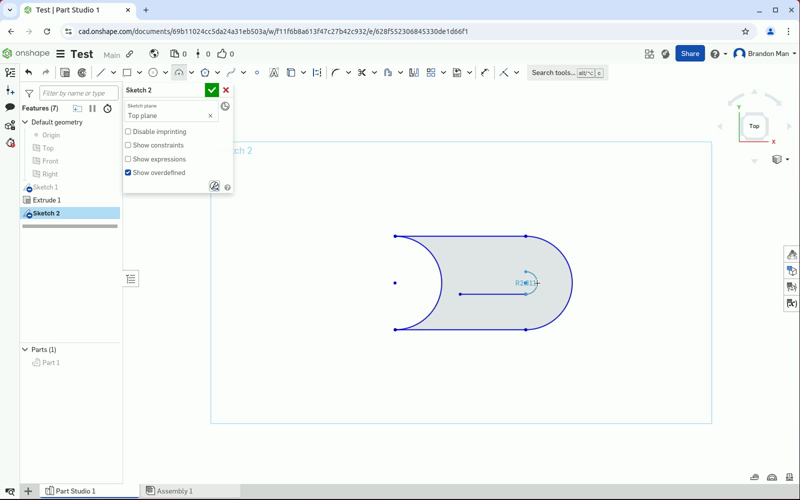
click(537, 282)
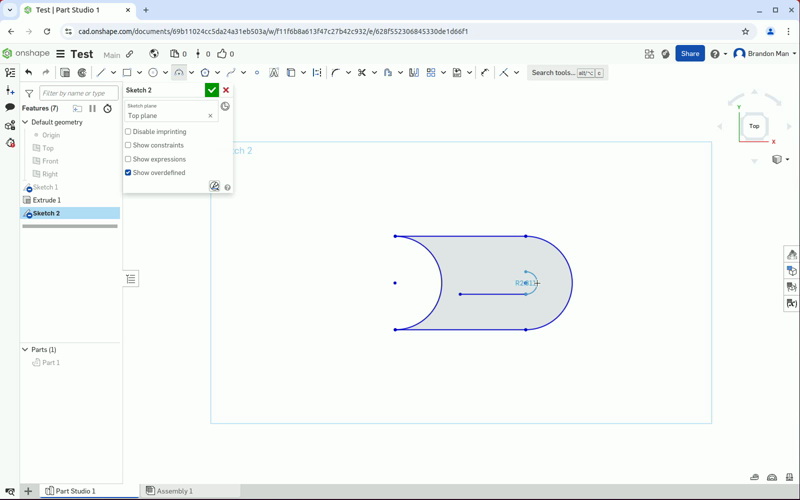
key_up(shift)
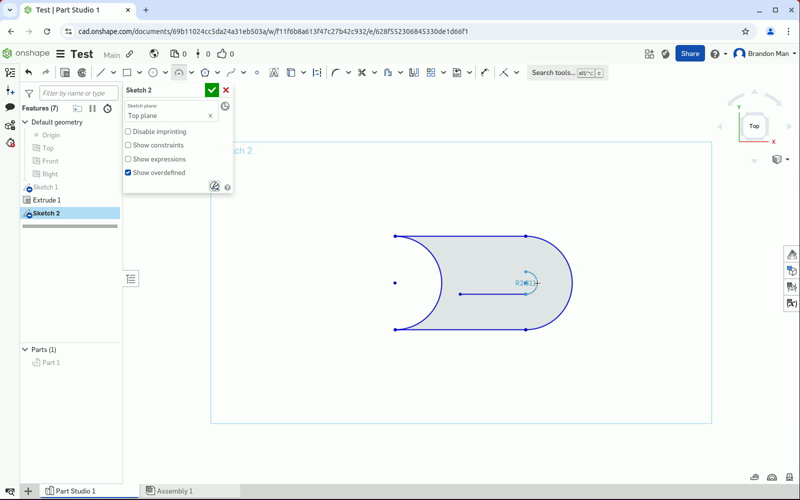
key(esc)
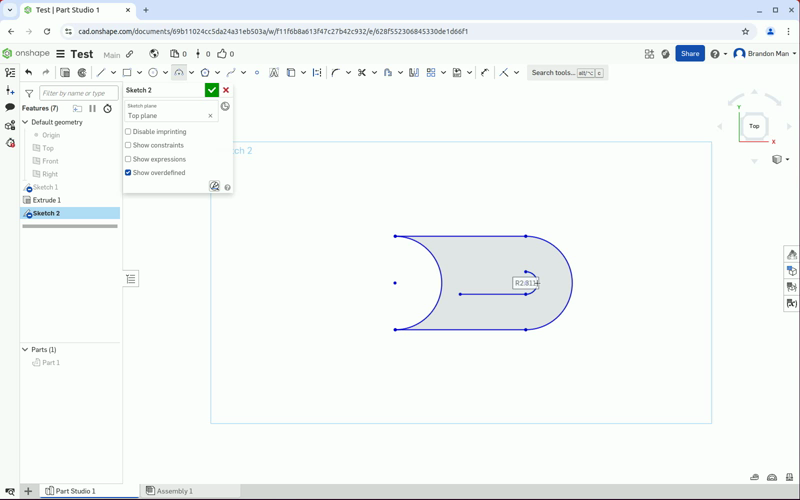
key(l)
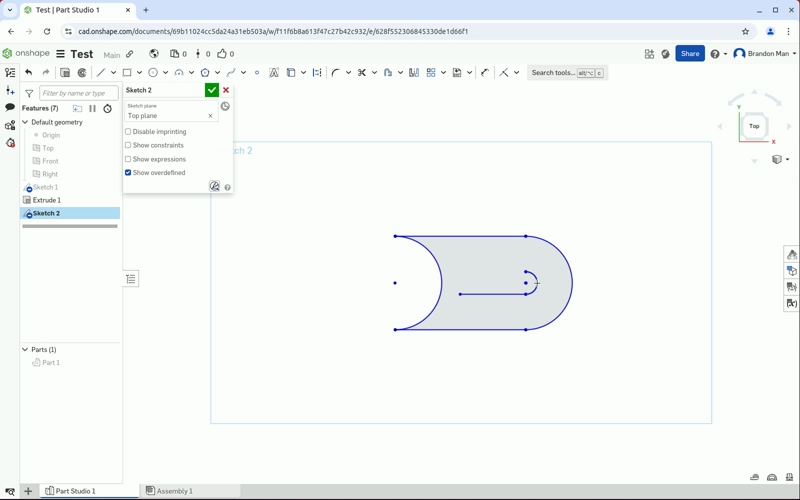
mouse_move(525, 271)
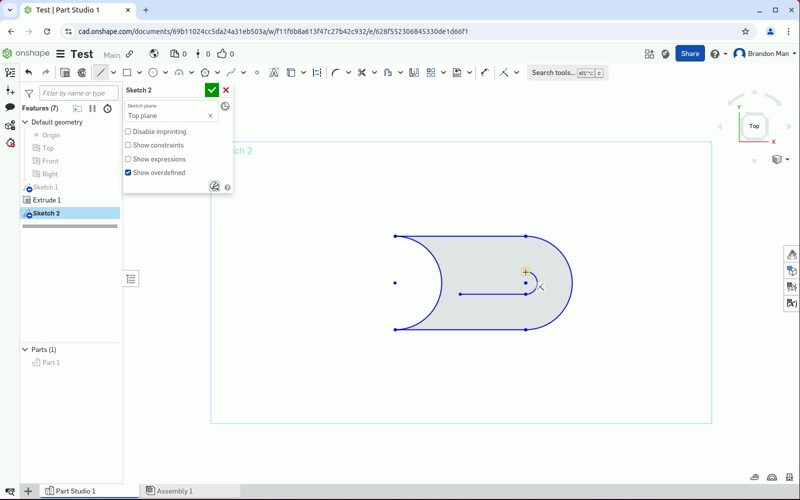
click(525, 271)
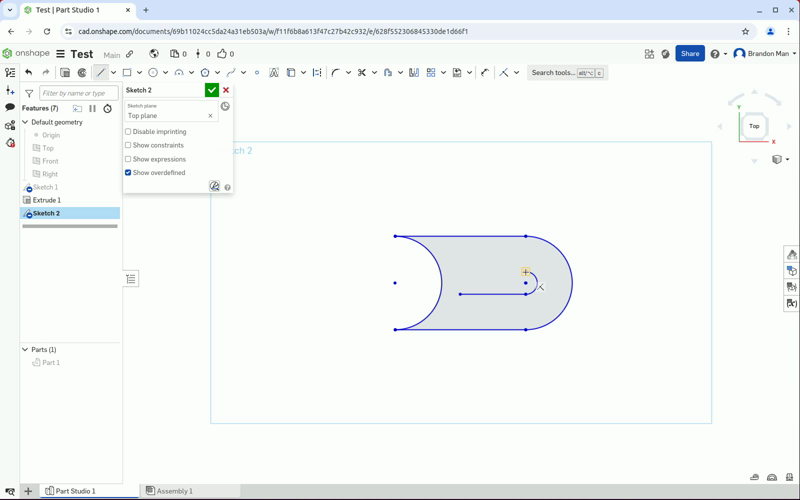
key_down(shift)
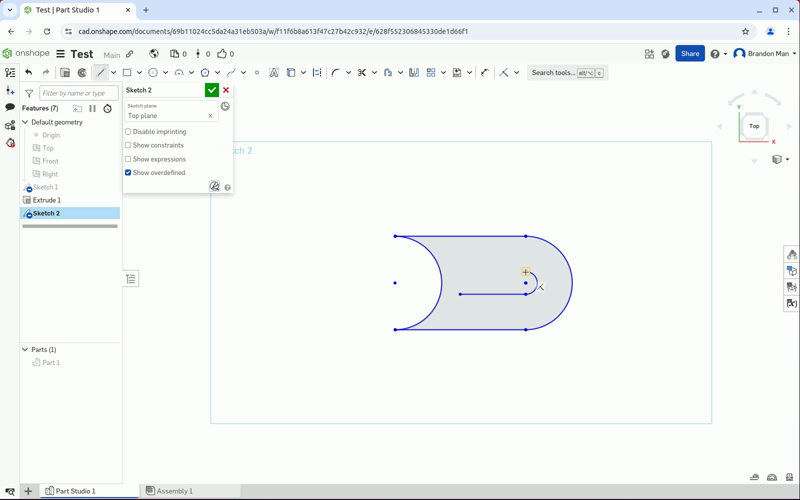
mouse_move(460, 271)
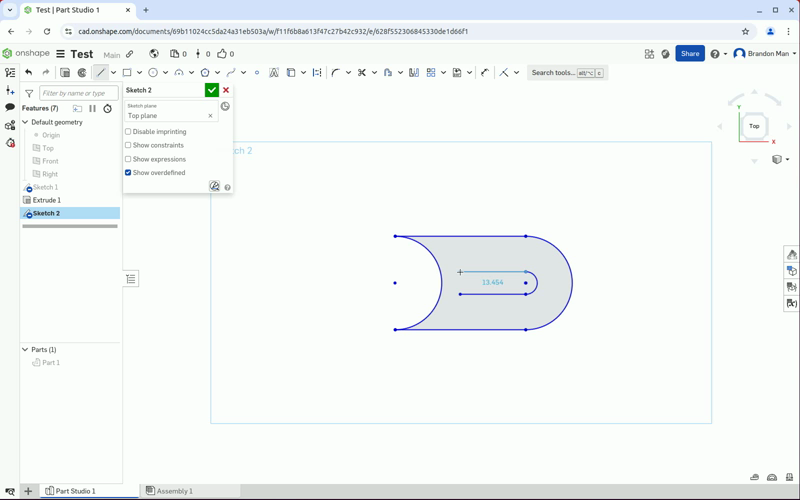
click(460, 271)
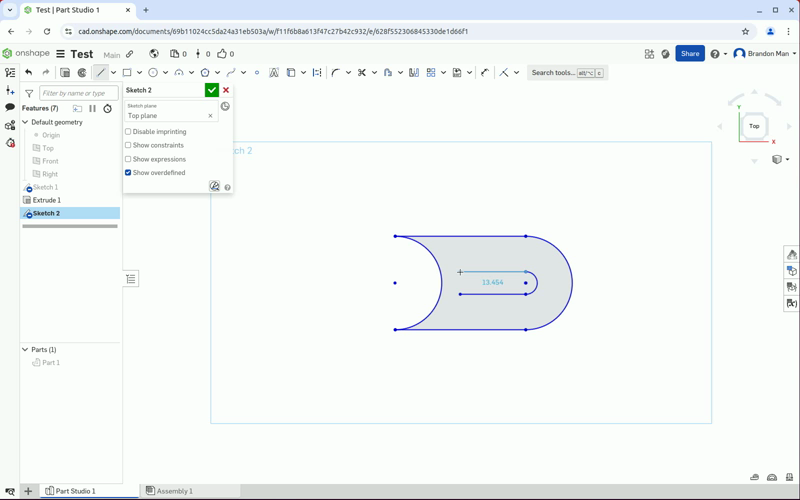
key_up(shift)
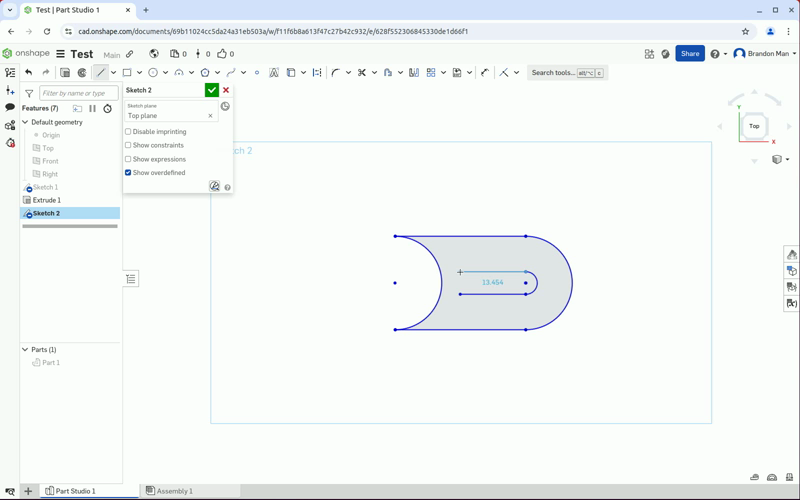
key(esc)
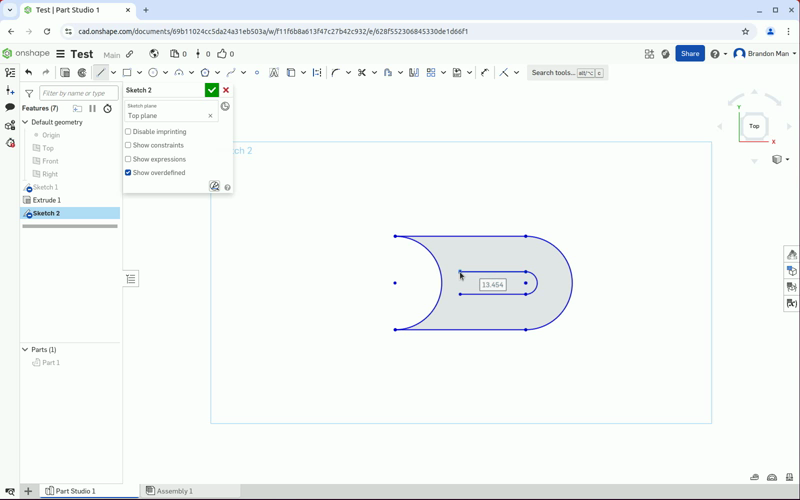
key(a)
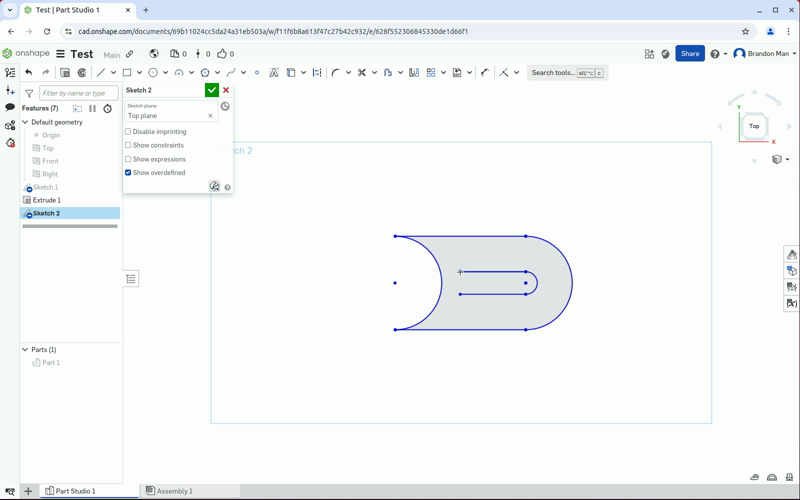
mouse_move(460, 271)
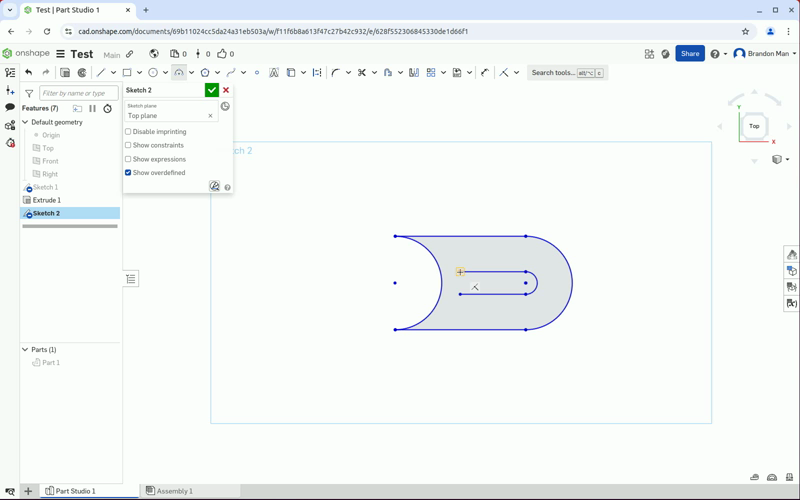
click(460, 271)
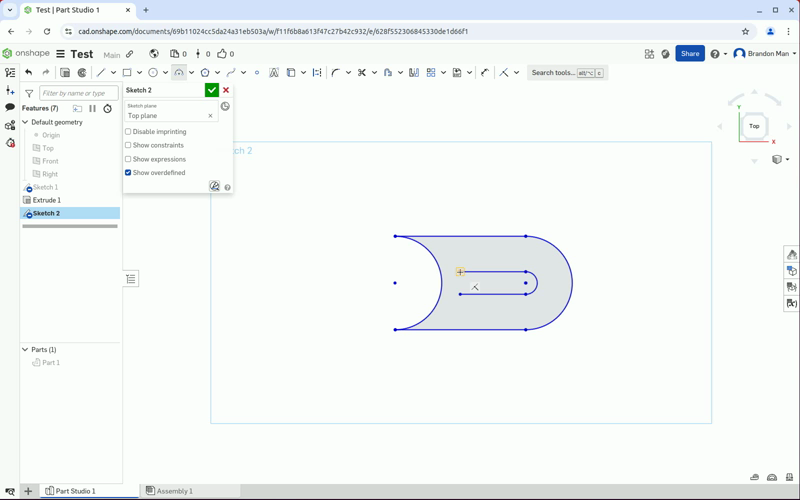
mouse_move(460, 294)
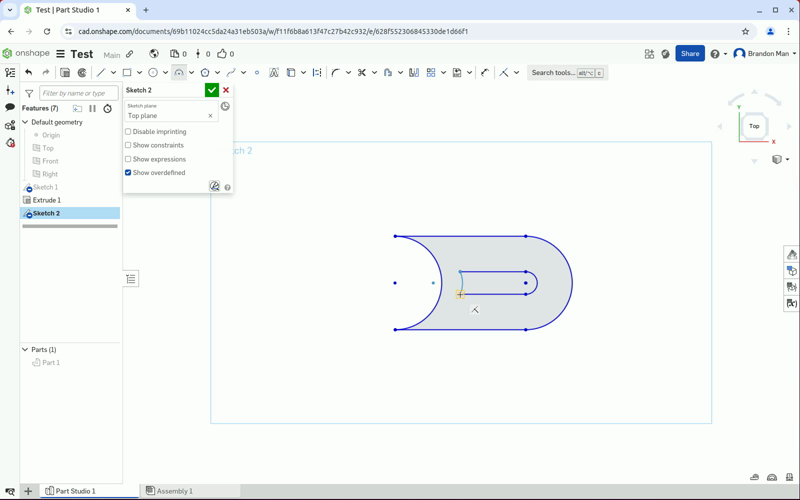
click(460, 294)
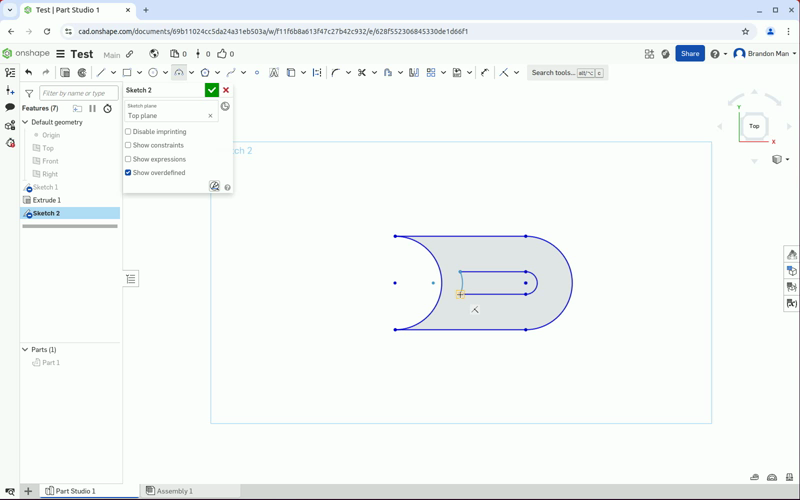
key_down(shift)
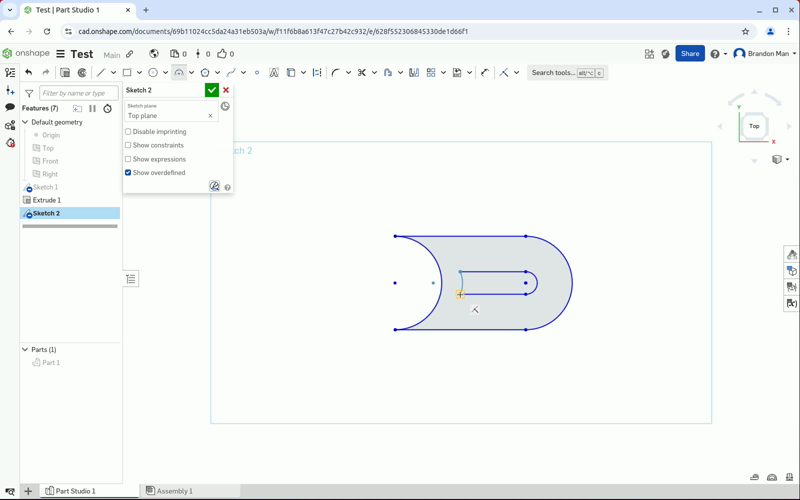
mouse_move(449, 282)
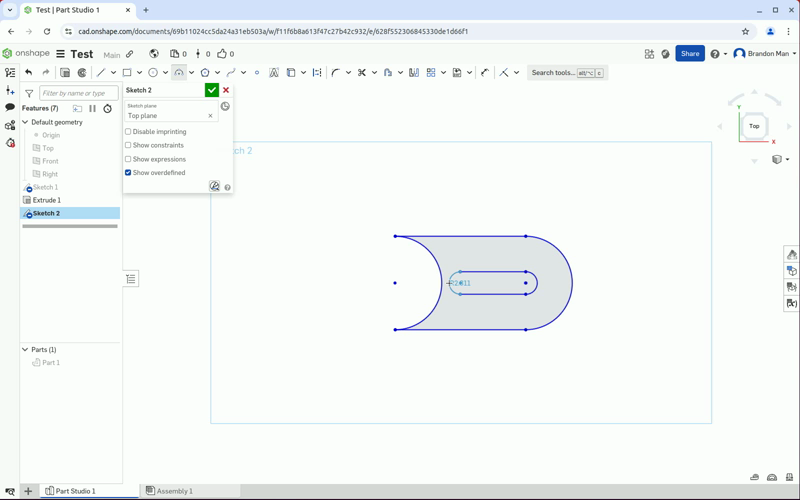
click(449, 282)
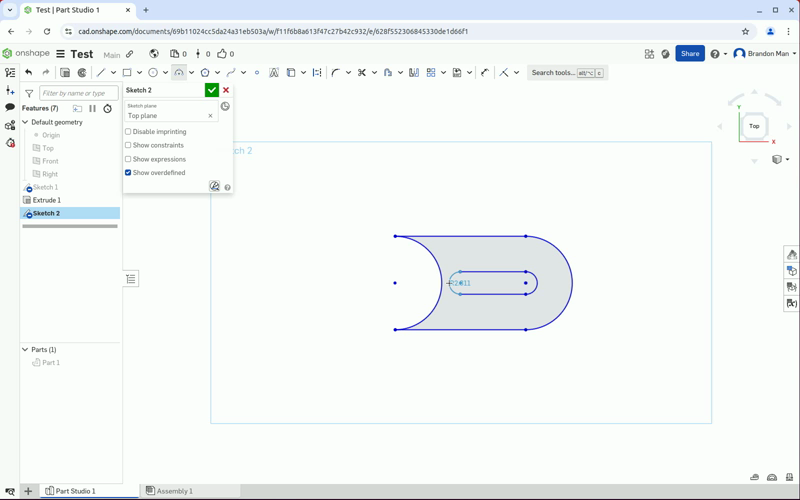
key_up(shift)
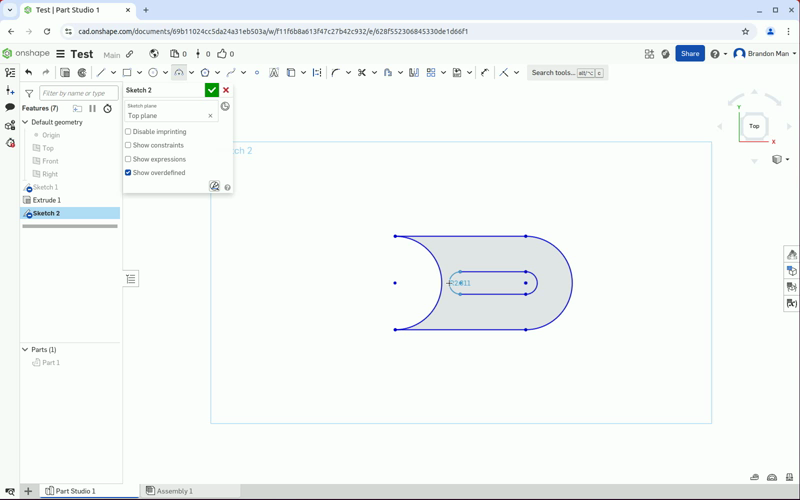
key(esc)
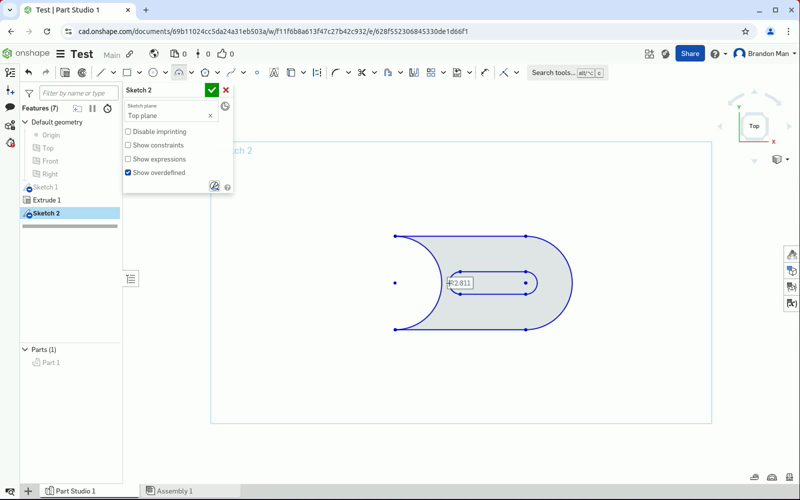
mouse_move(483, 315)
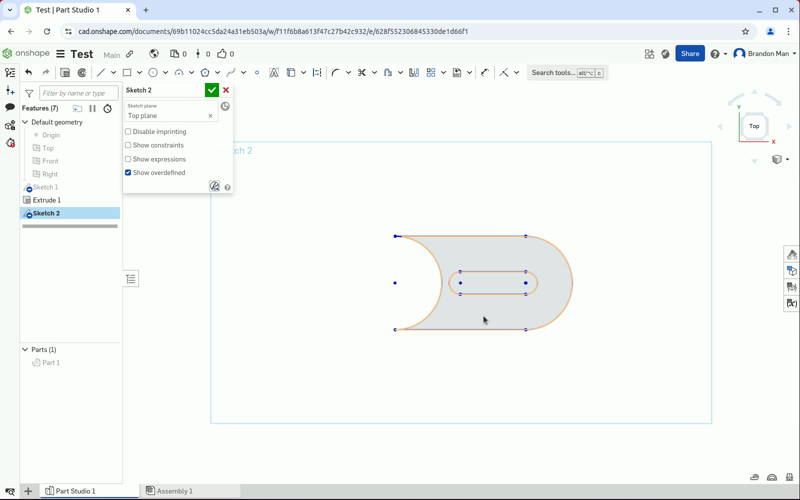
click(483, 315)
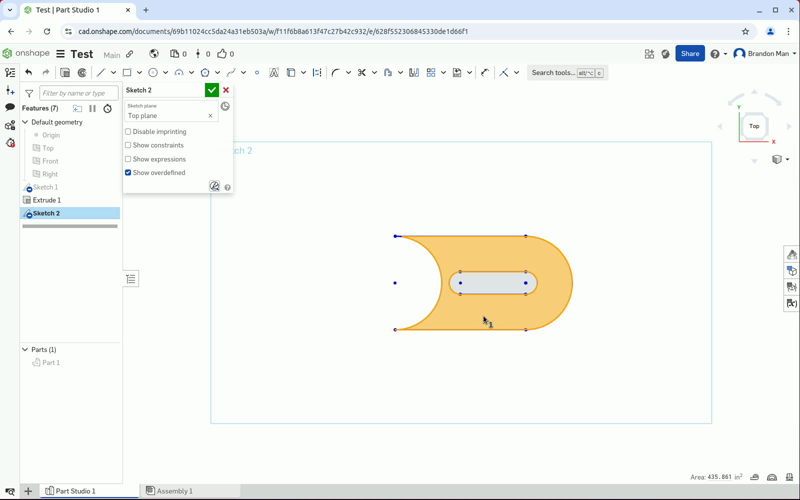
mouse_move(73, 352)
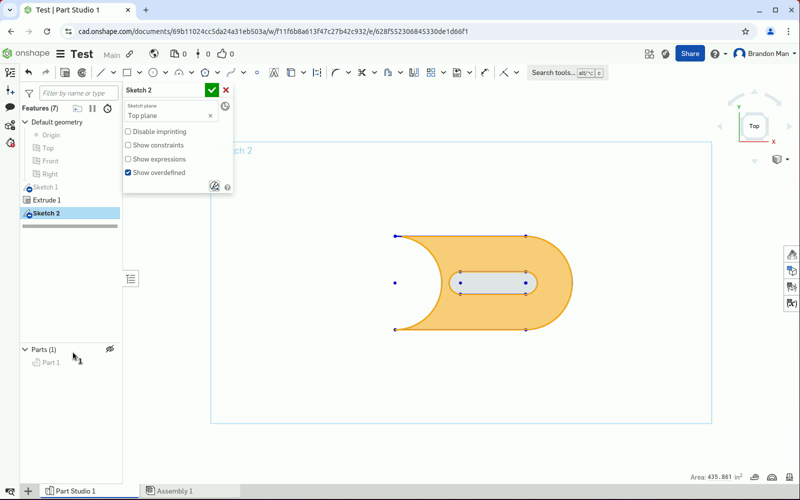
key(shift+y)
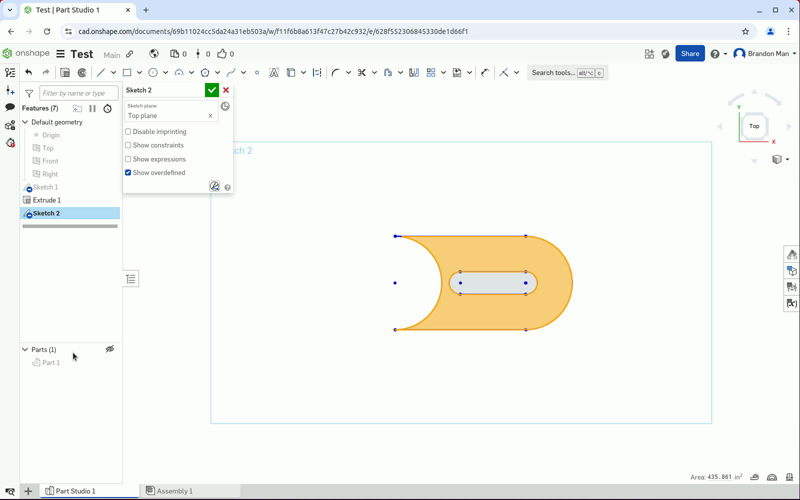
key(shift+e)
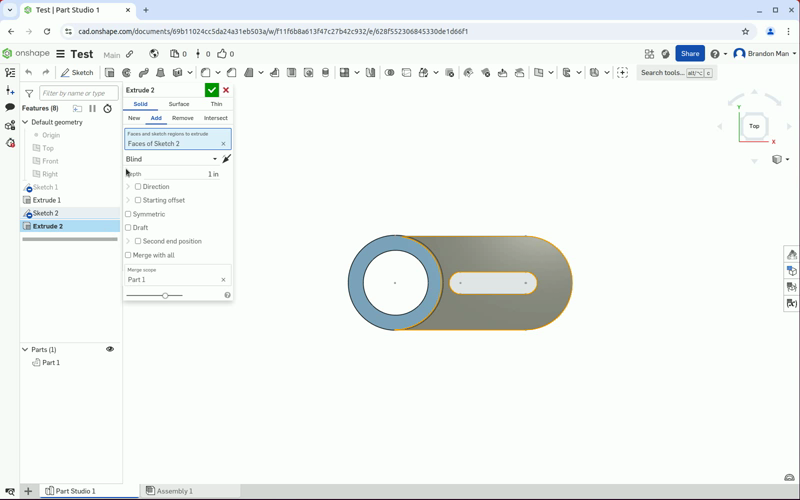
mouse_move(143, 106)
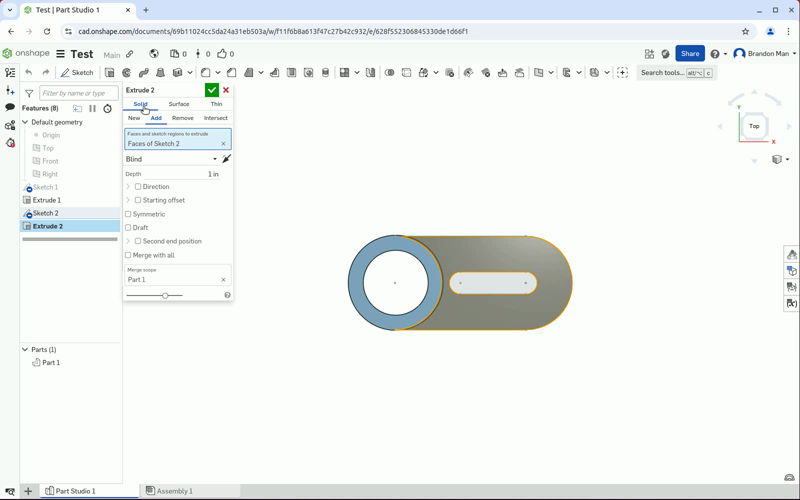
click(143, 106)
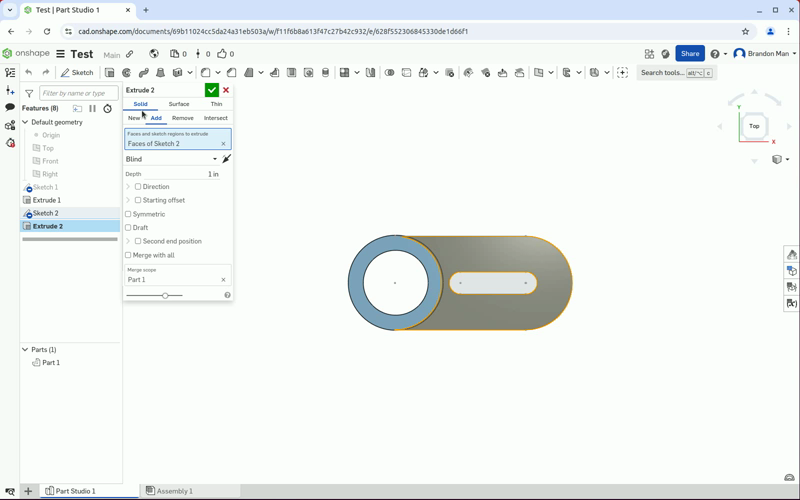
mouse_move(137, 120)
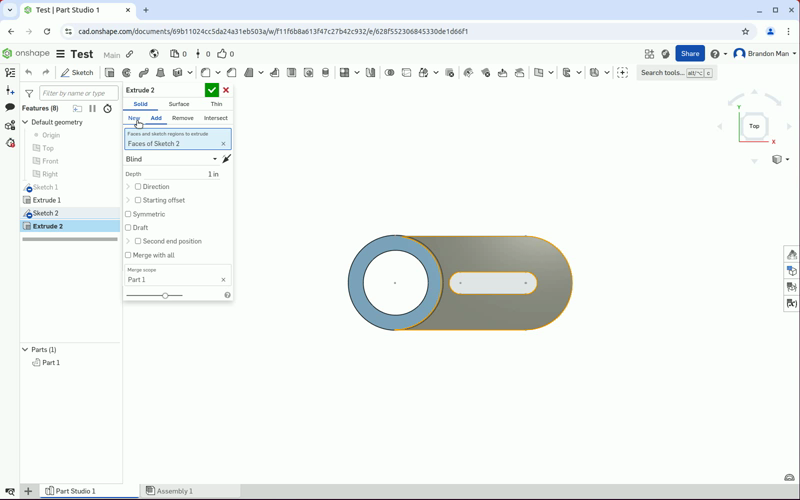
click(137, 120)
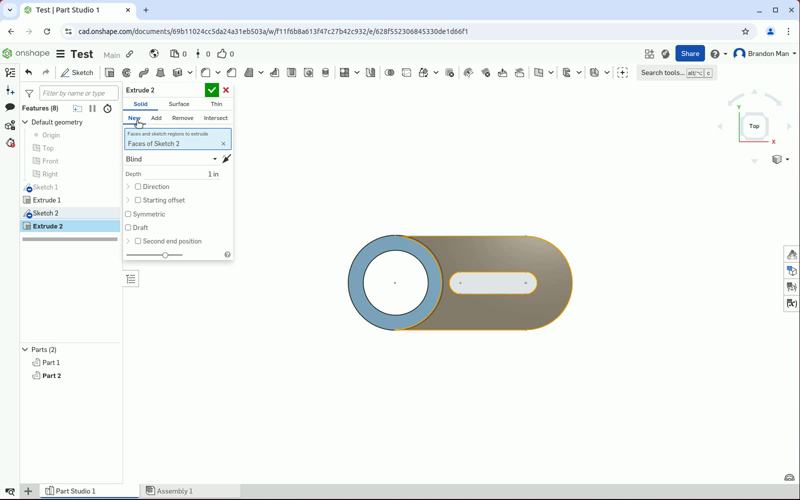
key(tab, 4)
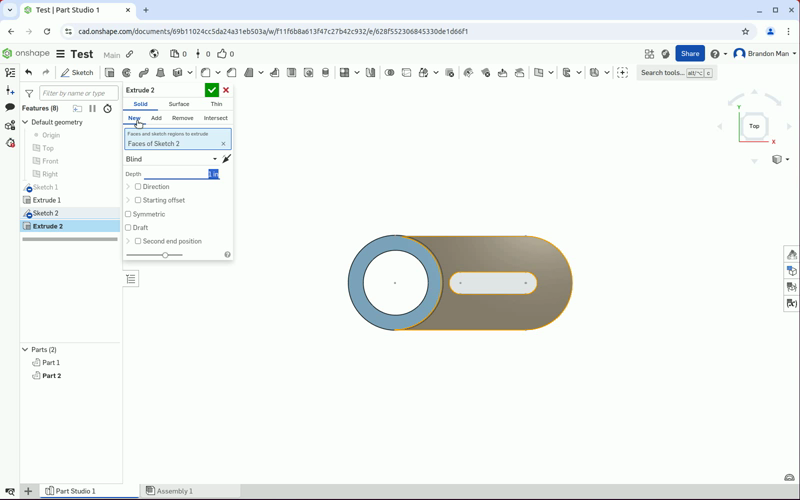
text(3.851)
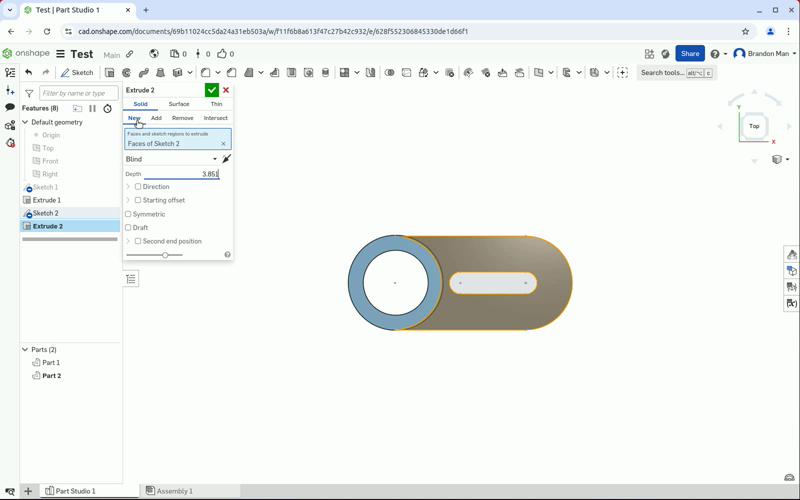
key(enter)
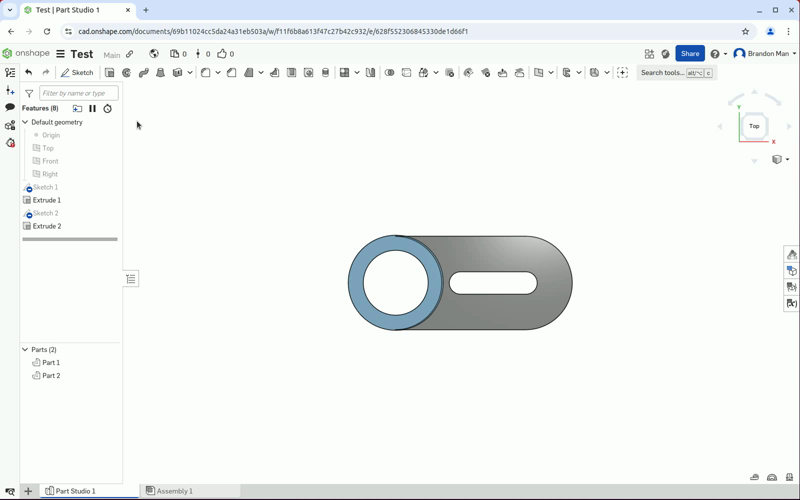
key(shift+h)
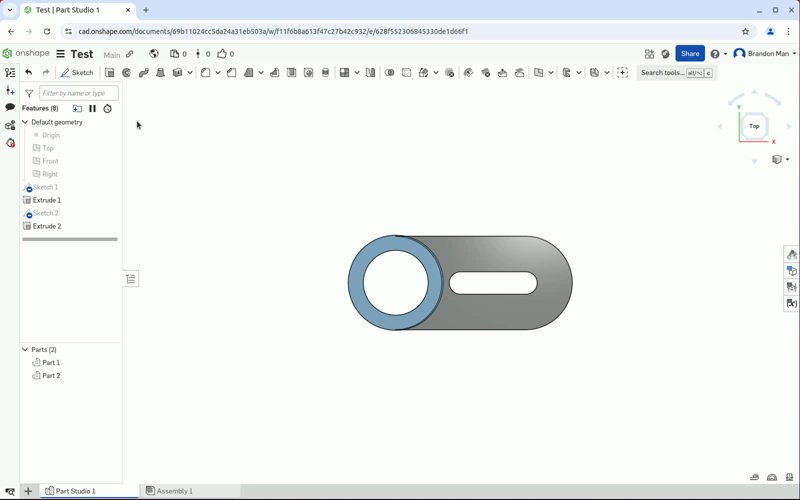
key(shift+h)
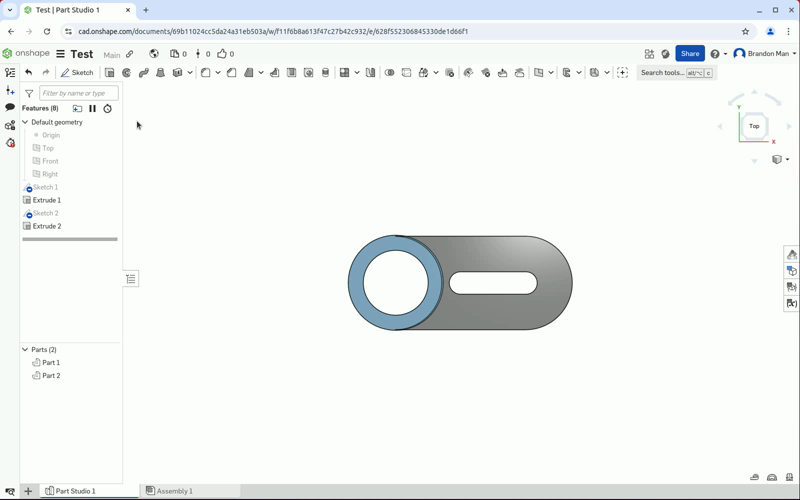
mouse_move(73, 189)
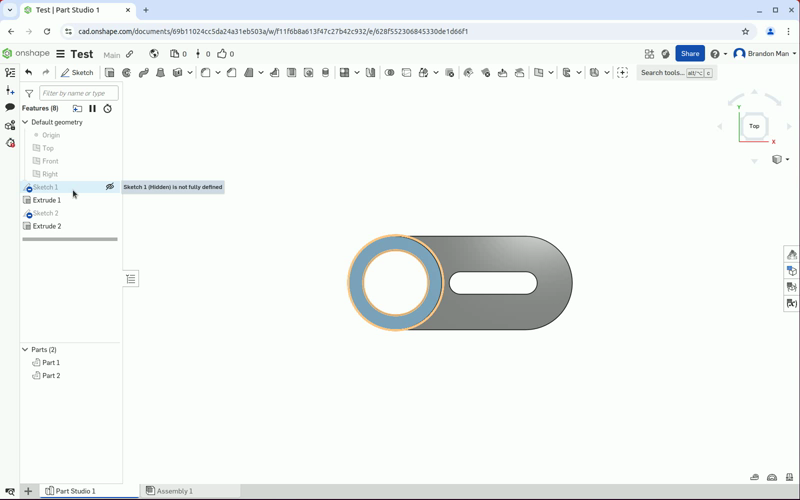
click(73, 189)
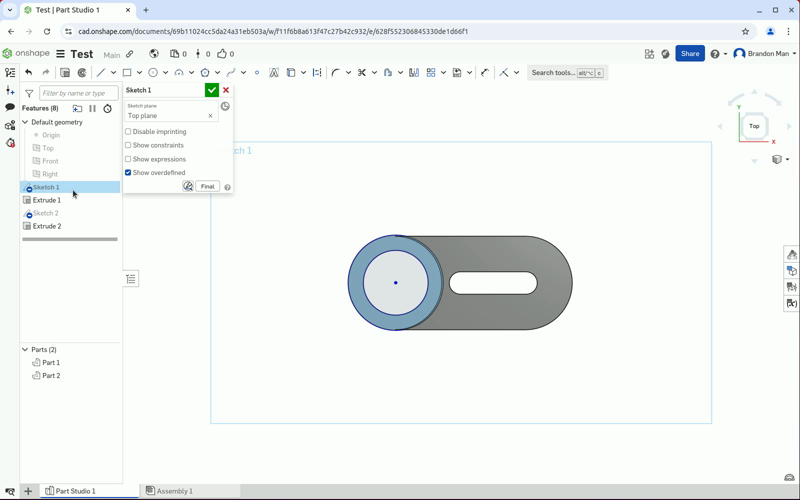
mouse_move(229, 92)
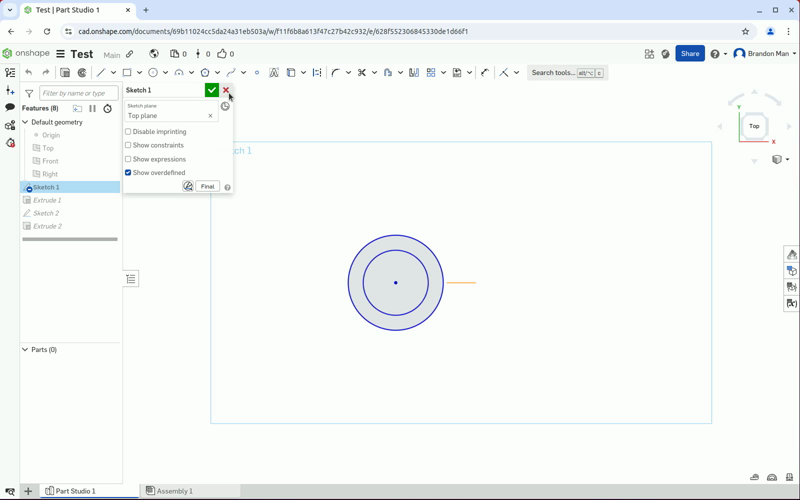
click(229, 92)
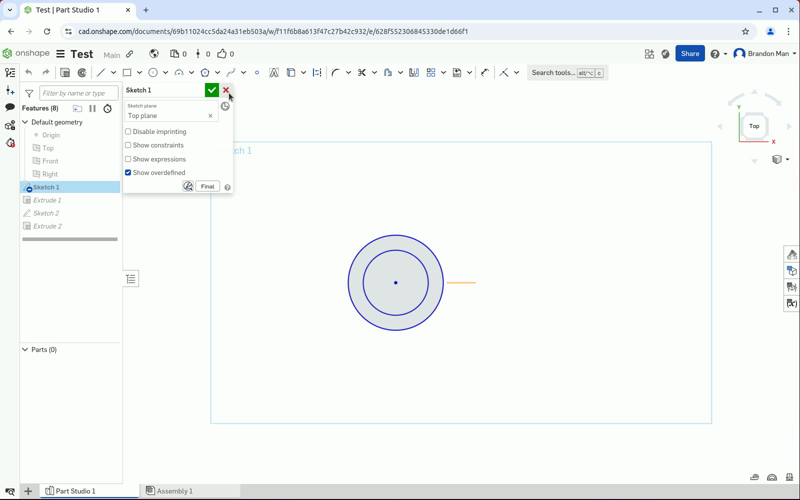
key(shift+s)
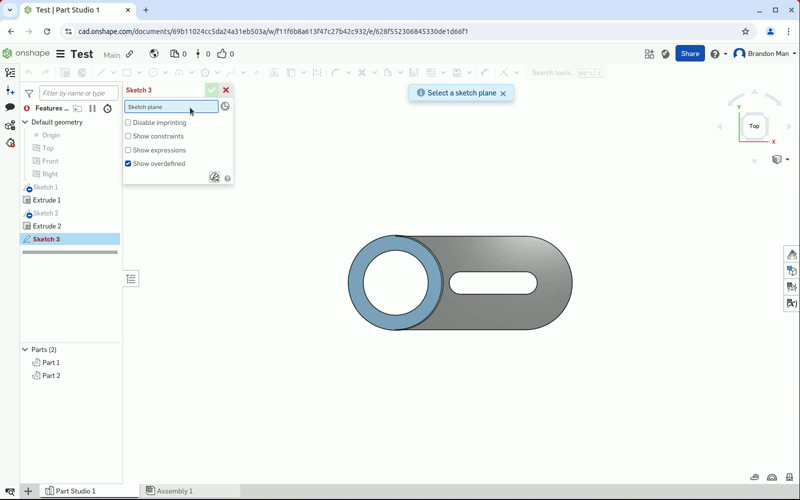
mouse_move(73, 150)
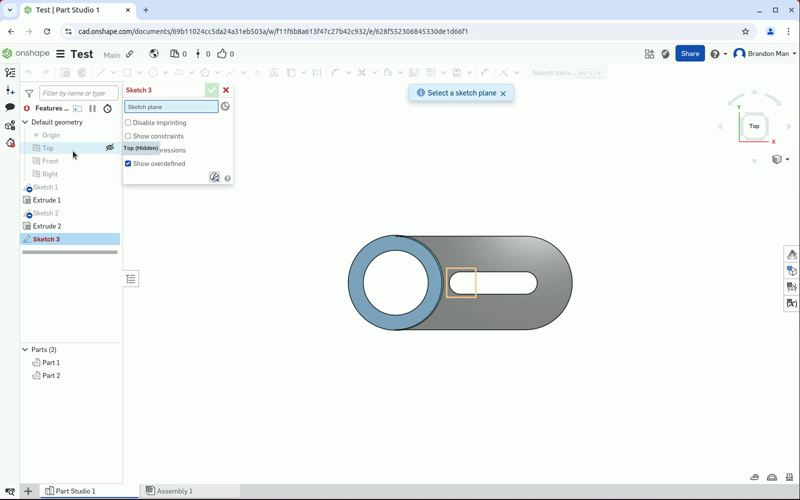
click(73, 150)
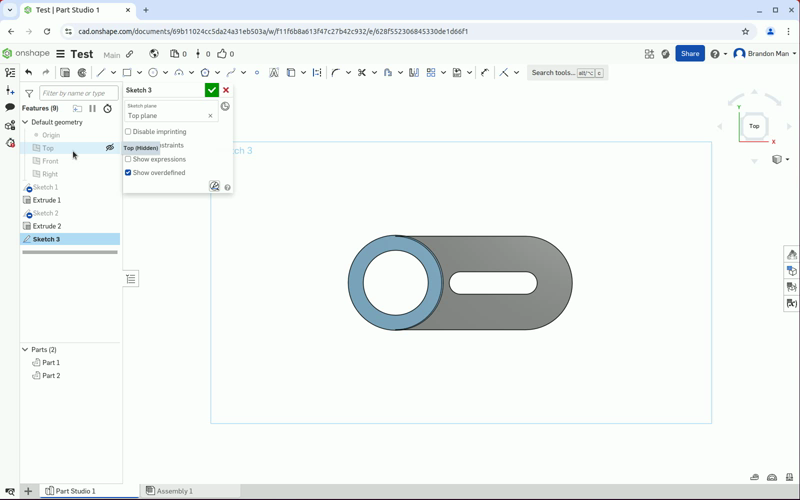
mouse_move(73, 352)
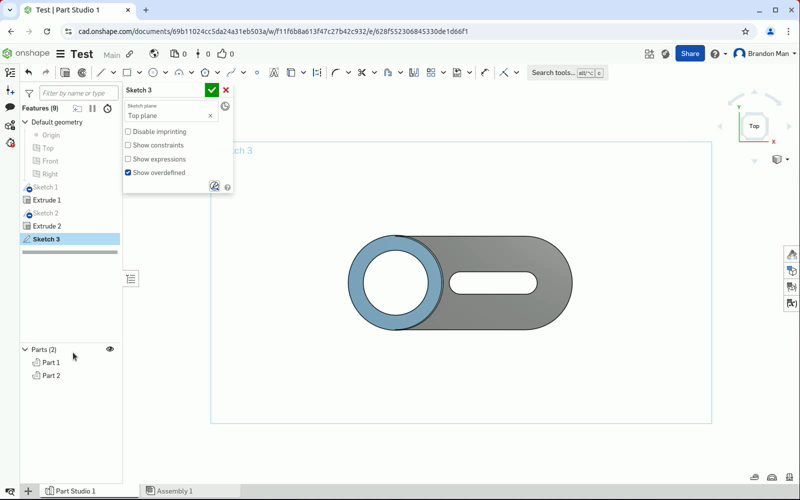
key(y)
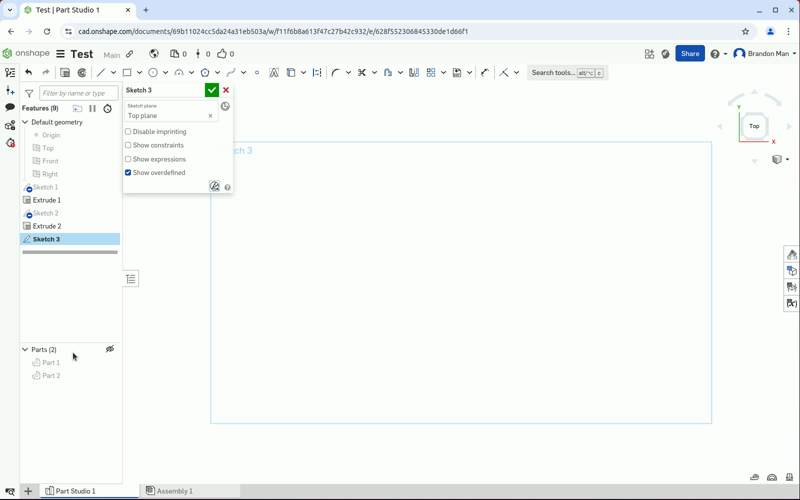
key(c)
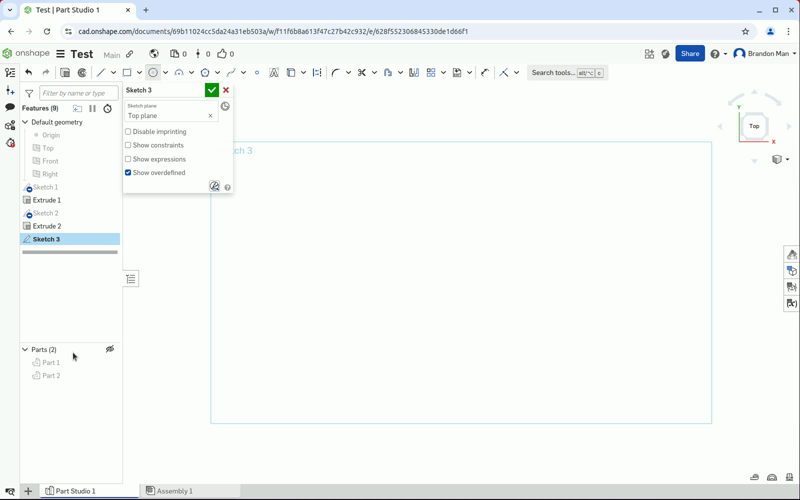
key_down(shift)
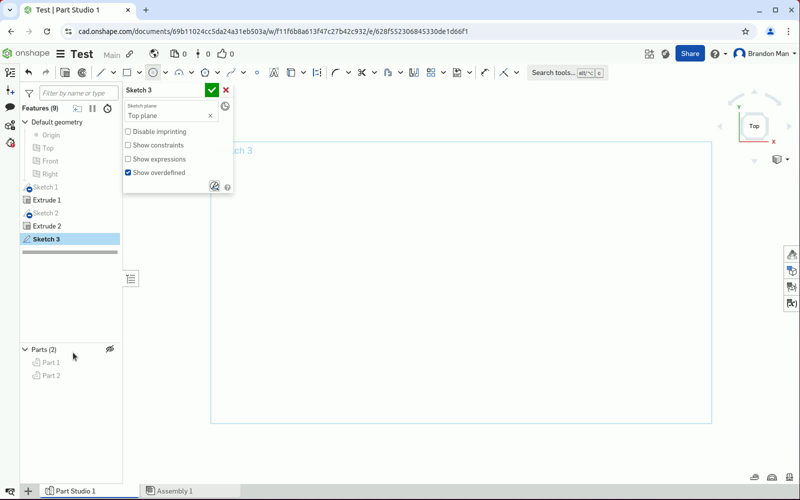
mouse_move(395, 282)
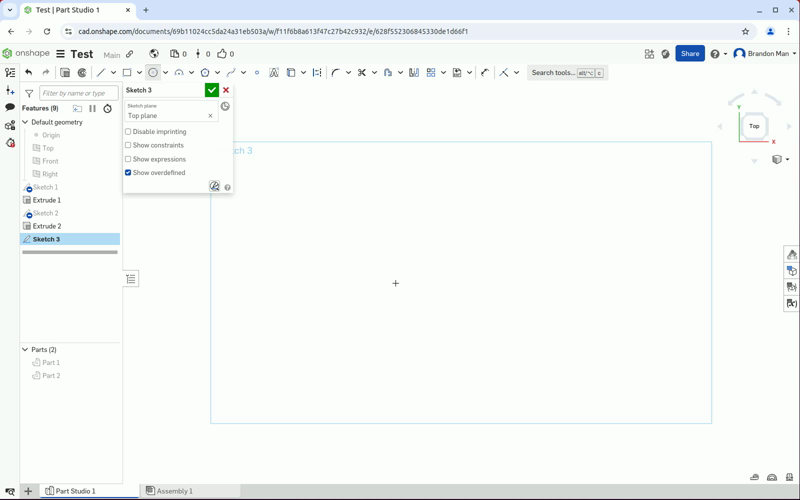
click(395, 282)
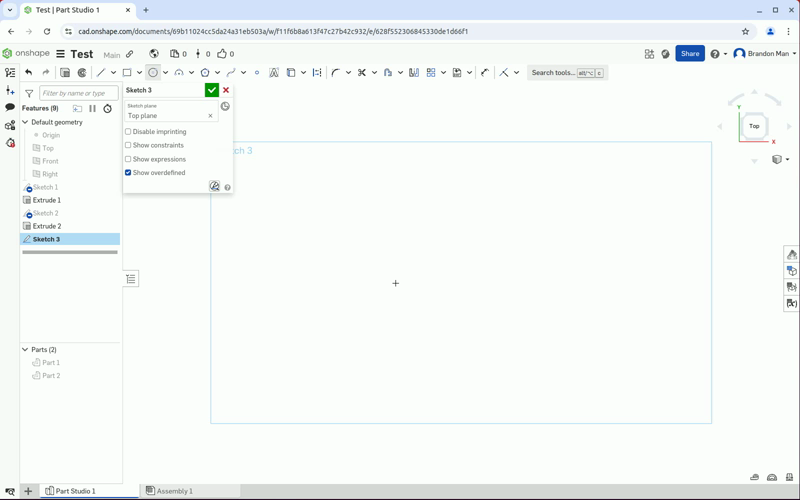
key_up(shift)
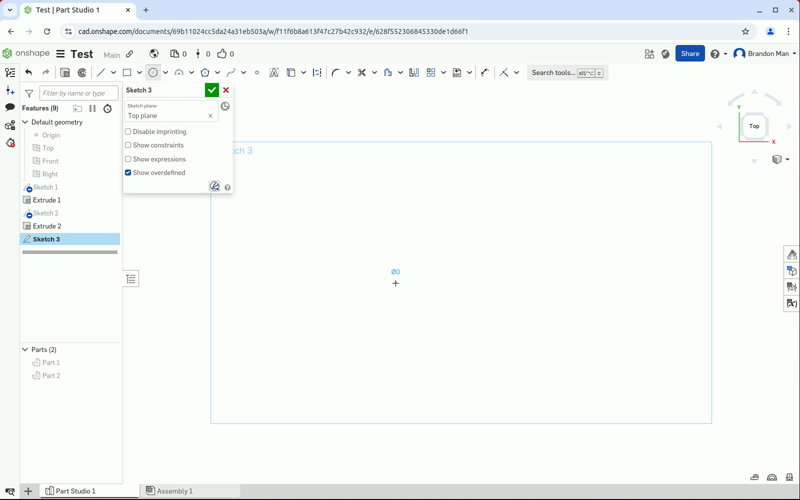
mouse_move(443, 282)
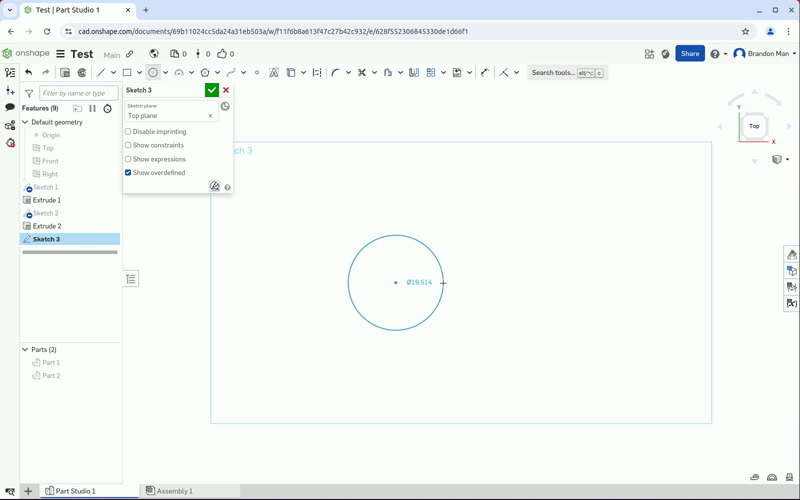
click(443, 282)
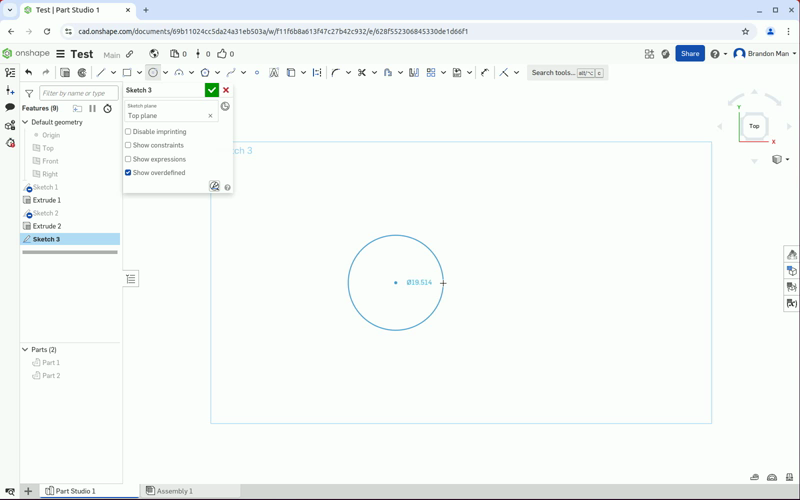
key(esc)
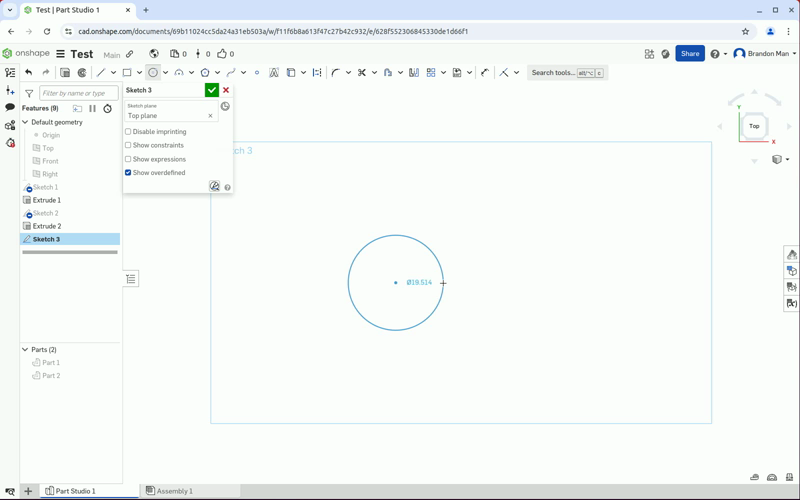
key(c)
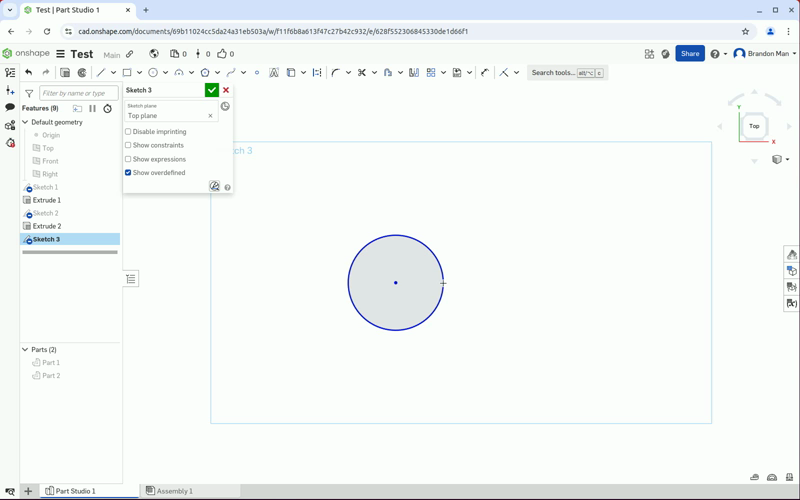
key_down(shift)
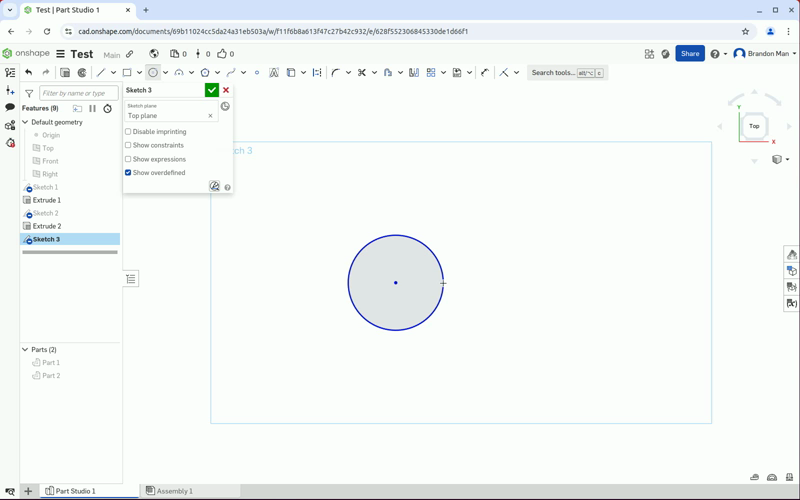
mouse_move(395, 282)
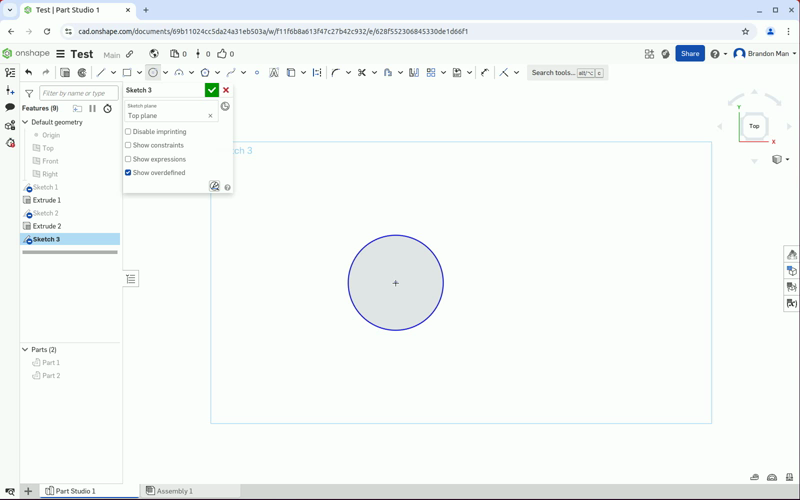
click(395, 282)
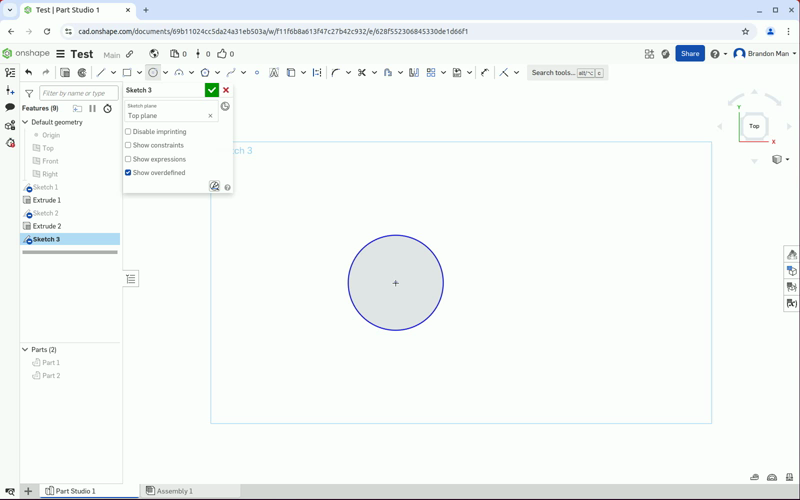
key_up(shift)
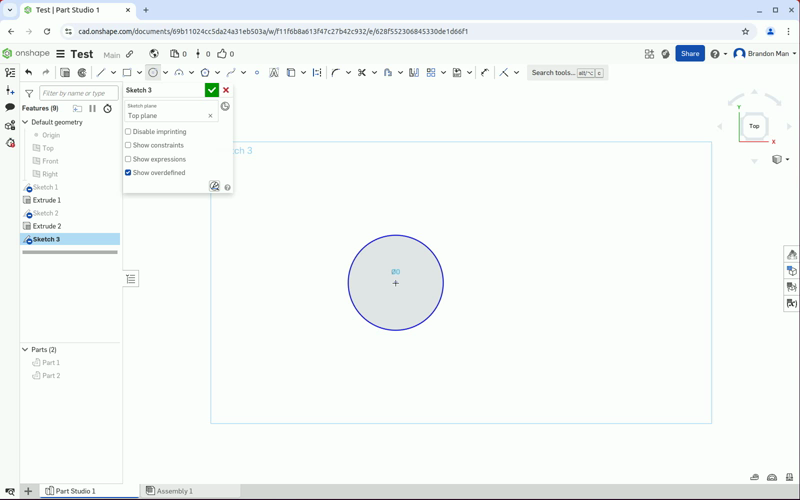
mouse_move(428, 282)
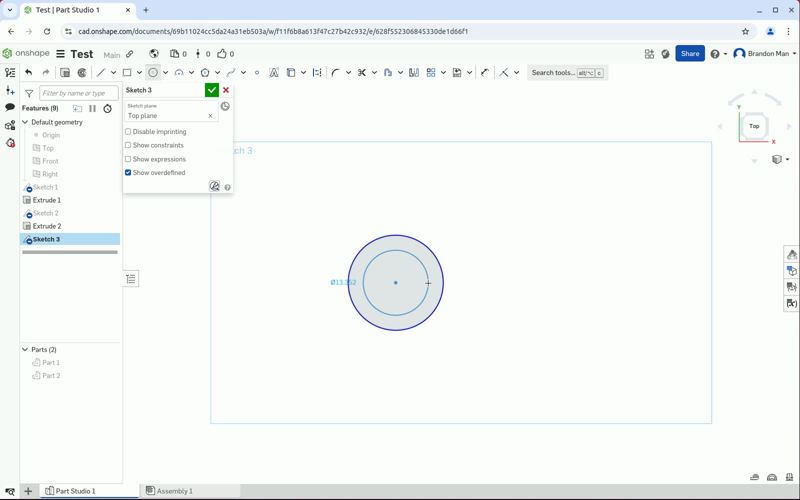
click(428, 282)
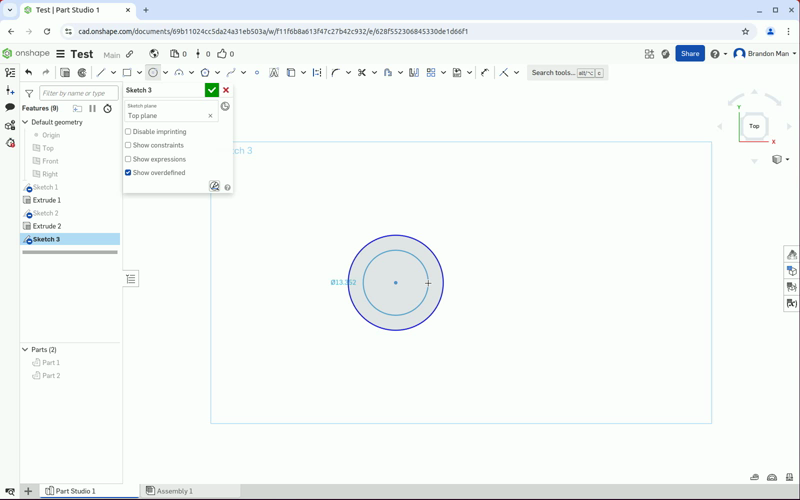
key(esc)
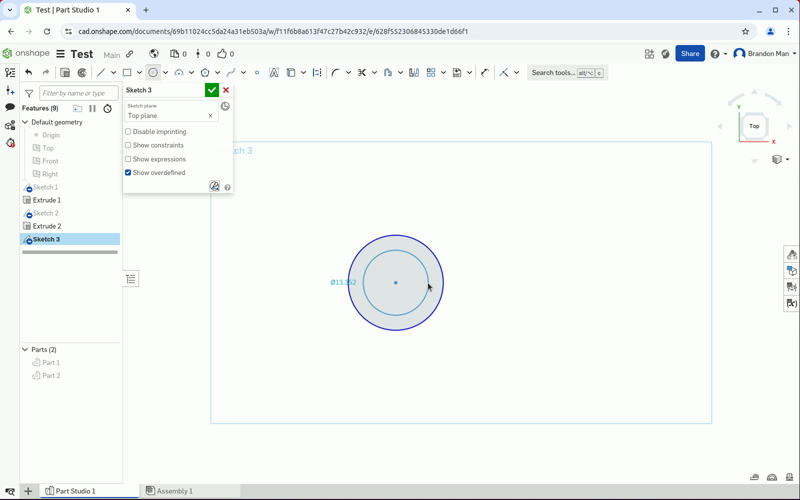
mouse_move(426, 259)
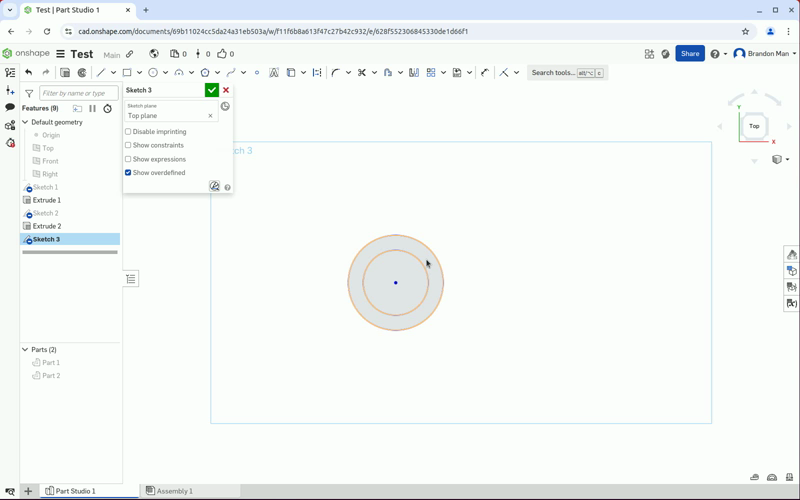
click(426, 259)
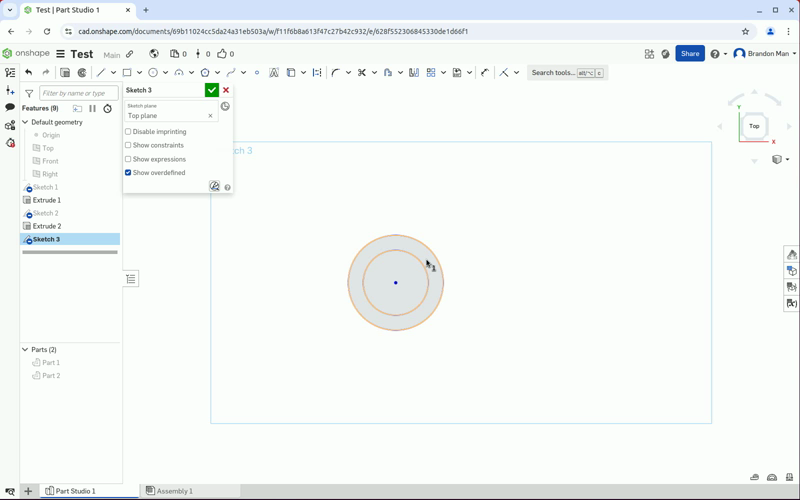
mouse_move(73, 352)
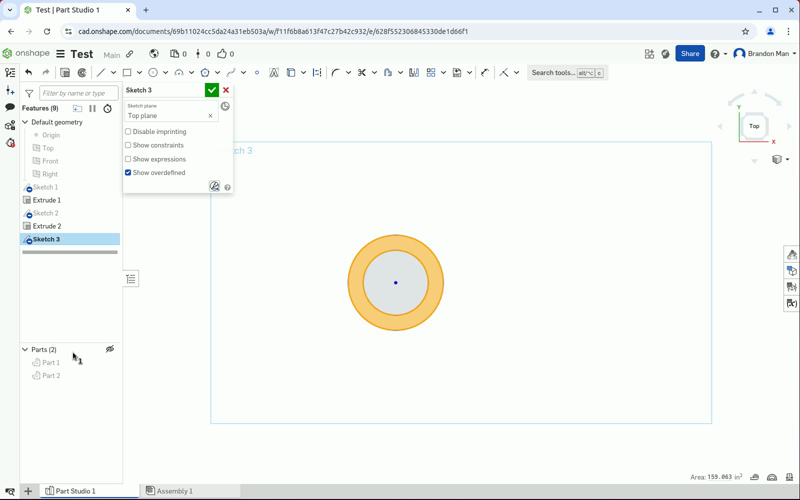
key(shift+y)
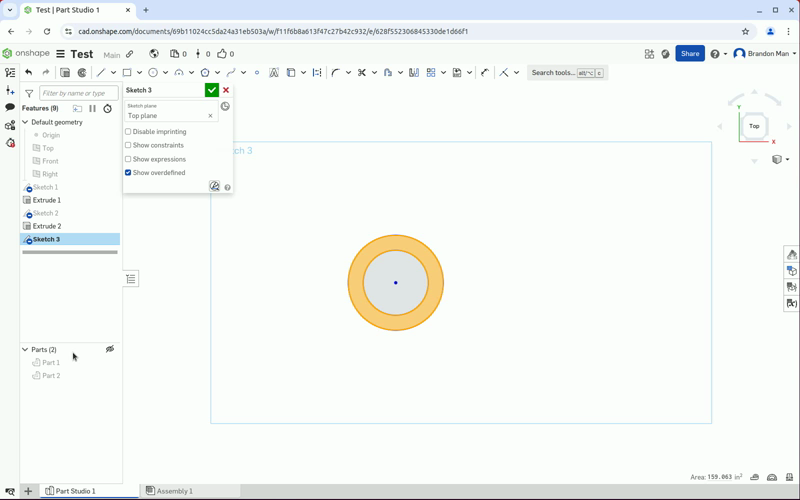
key(shift+e)
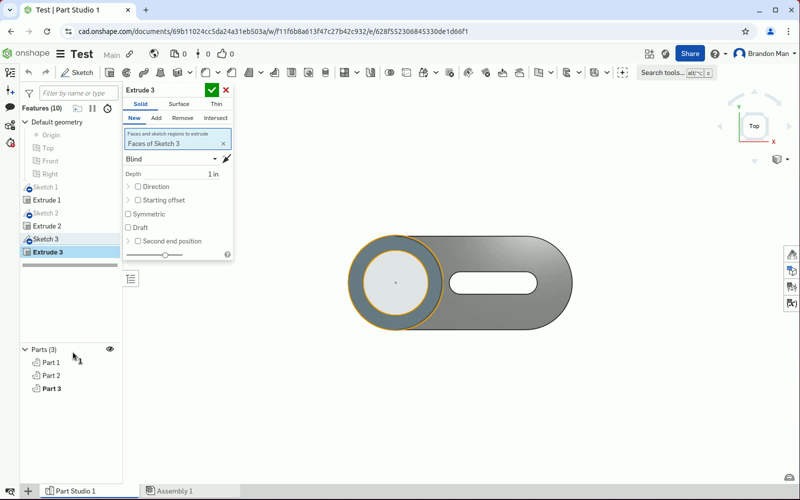
mouse_move(143, 106)
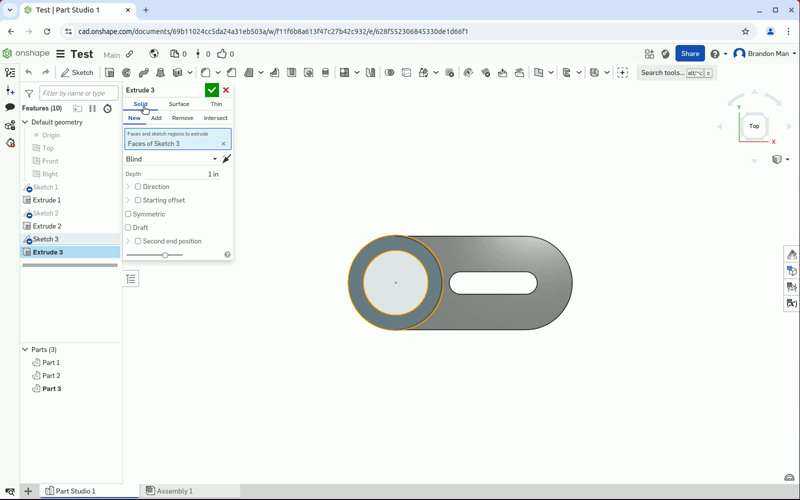
click(143, 106)
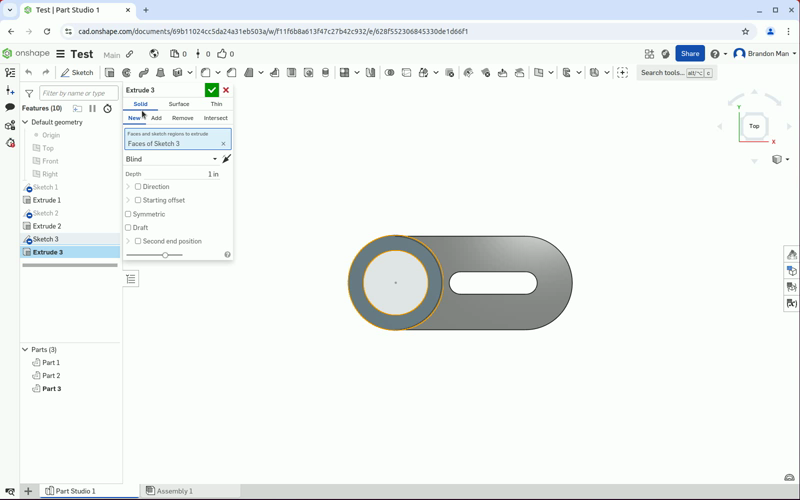
mouse_move(137, 120)
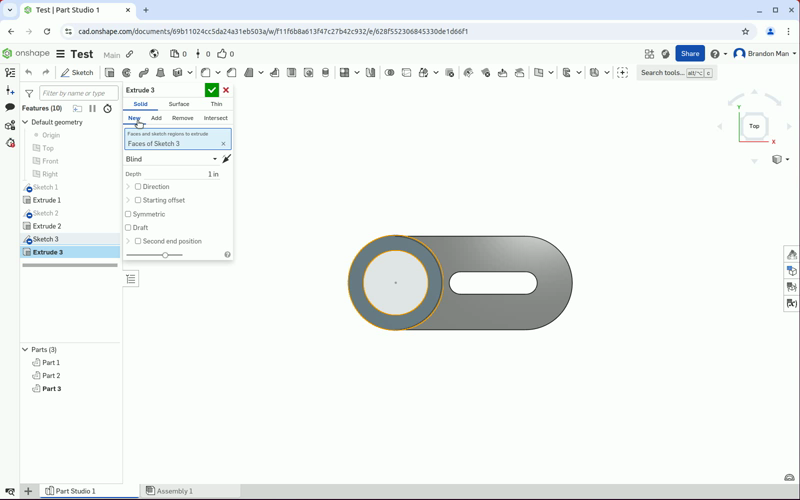
click(137, 120)
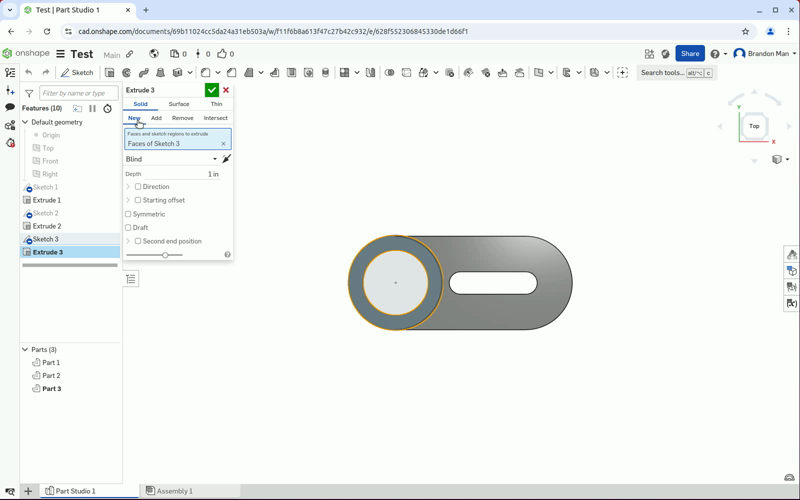
key(tab, 4)
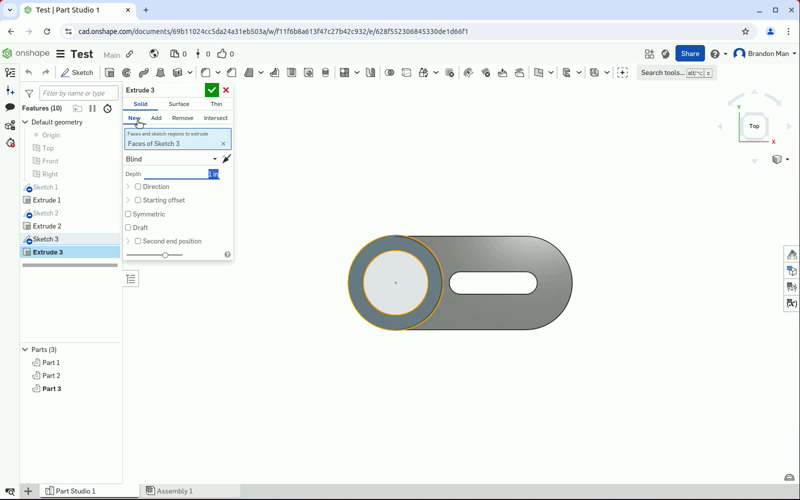
text(11.554)
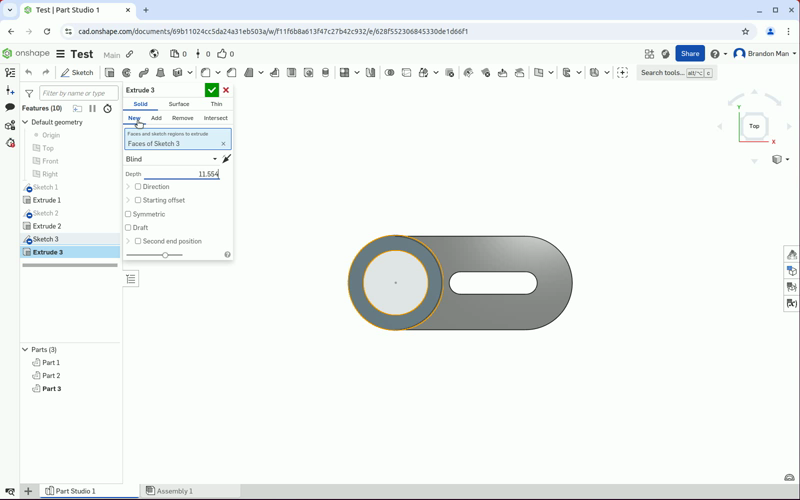
key(enter)
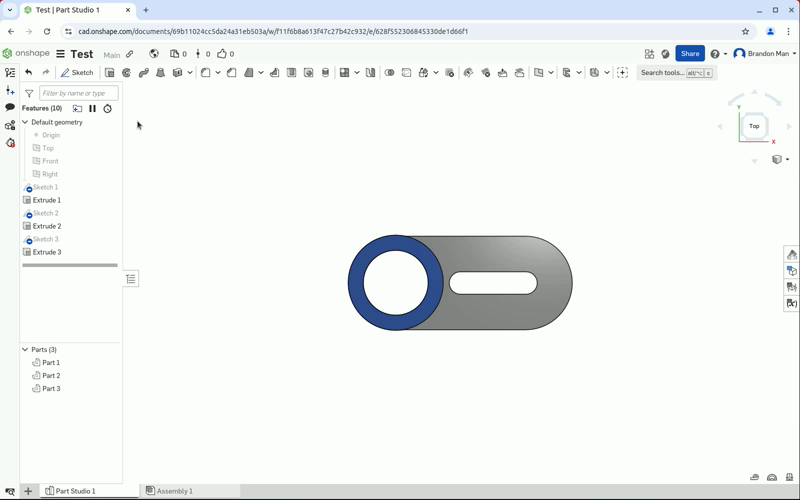
key(shift+h)
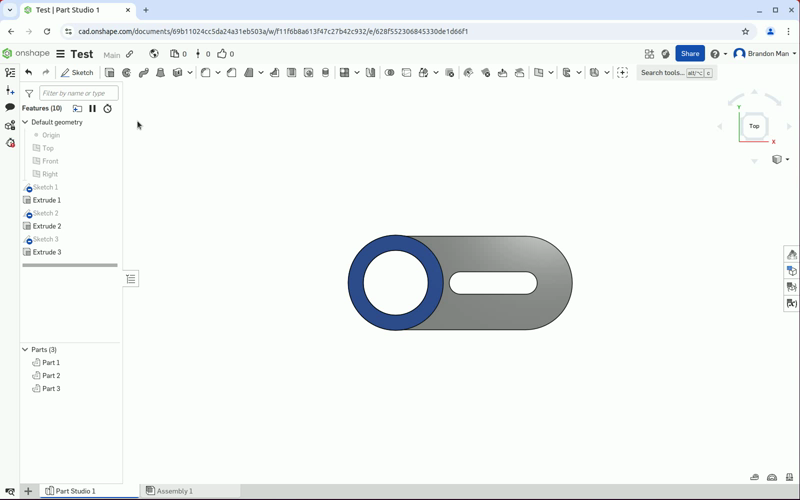
key(shift+h)
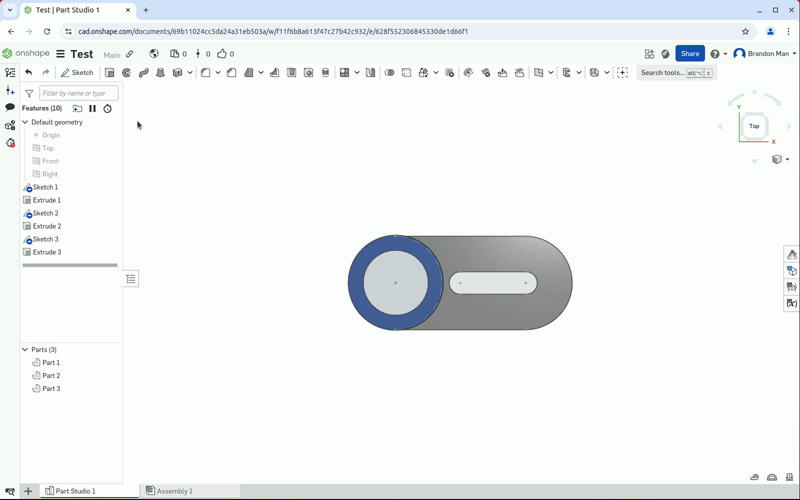
key(shift+7)
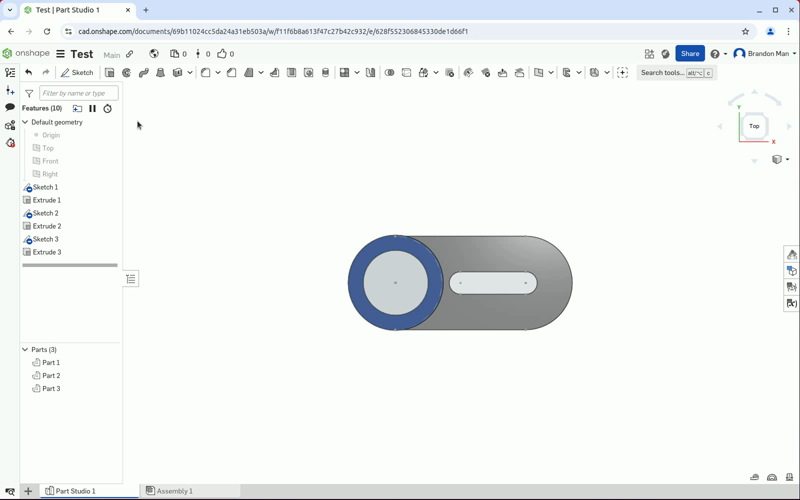
key(up, 3)
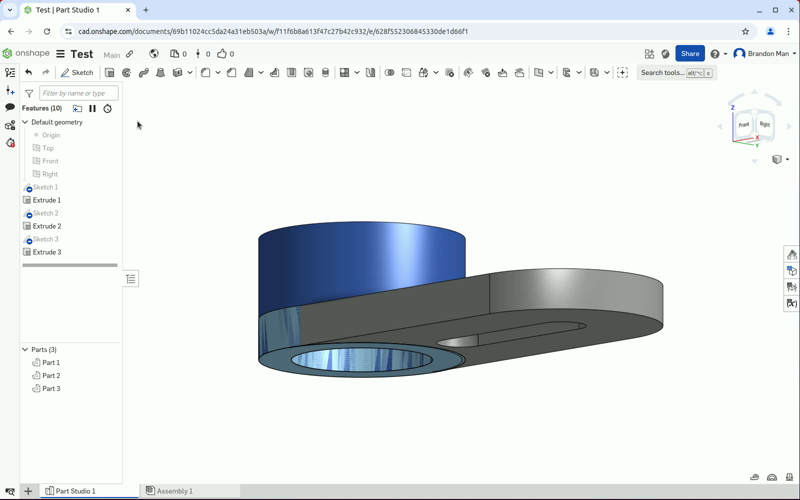
key(left, 3)
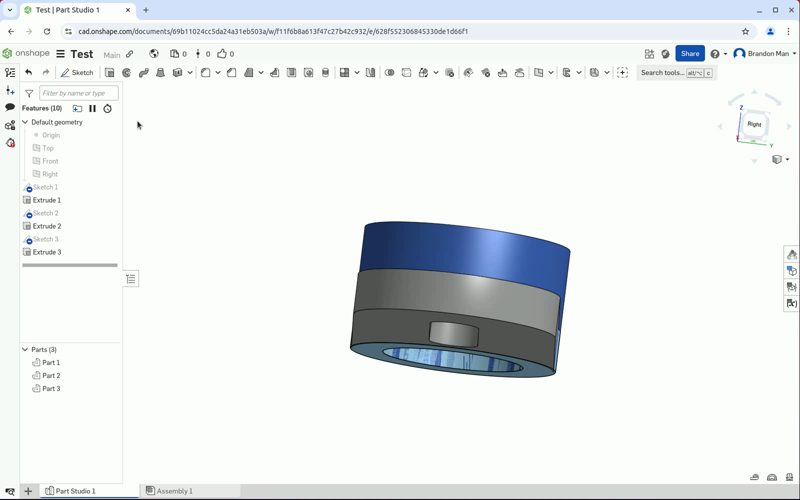
key(right, 3)
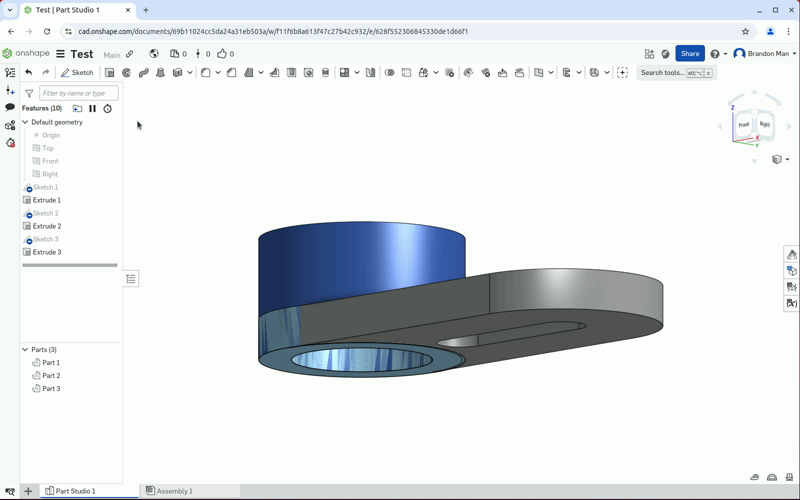
key(down, 3)
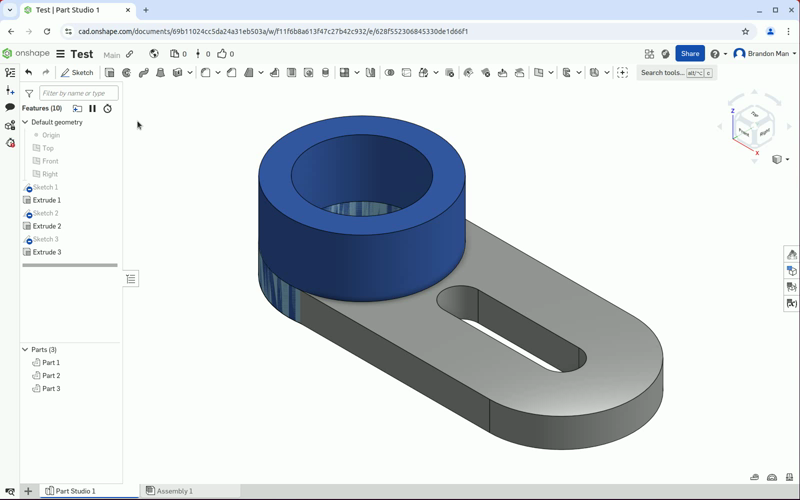
mouse_move(73, 189)
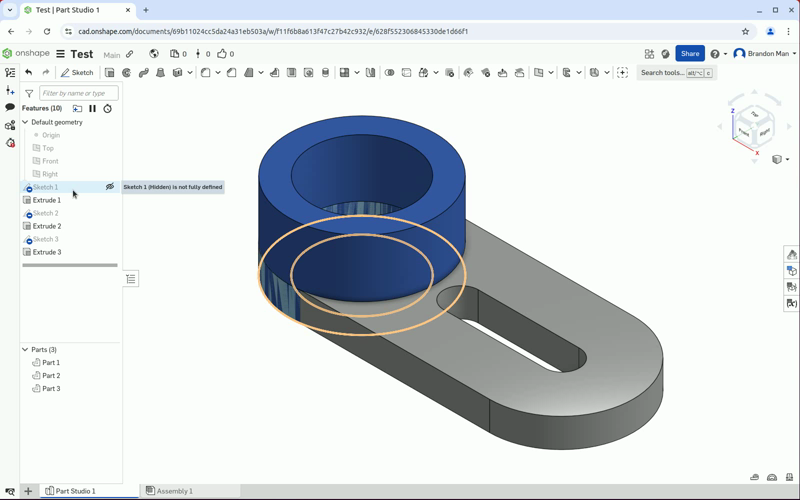
click(73, 189)